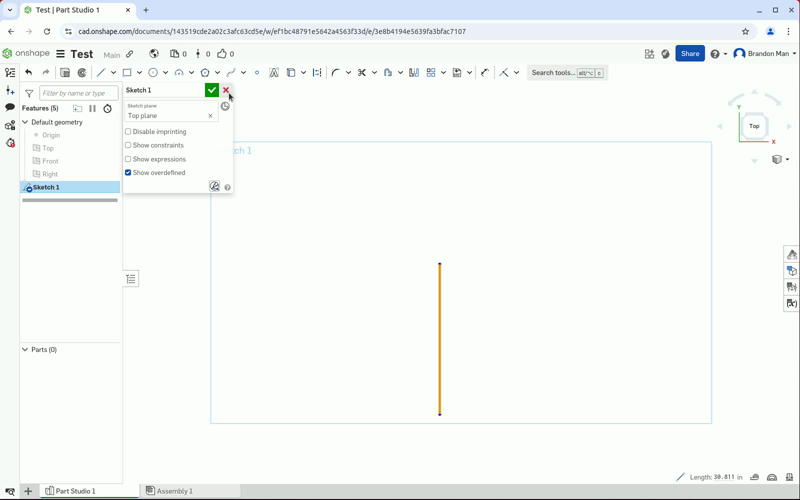
key(shift+h)
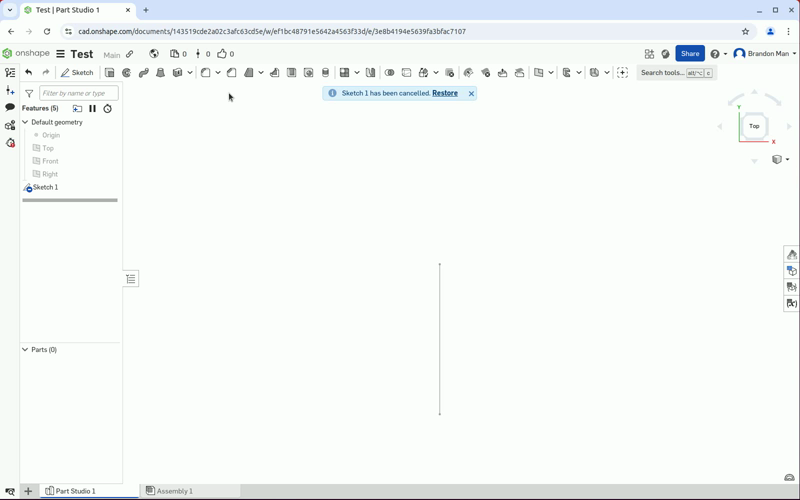
mouse_move(73, 352)
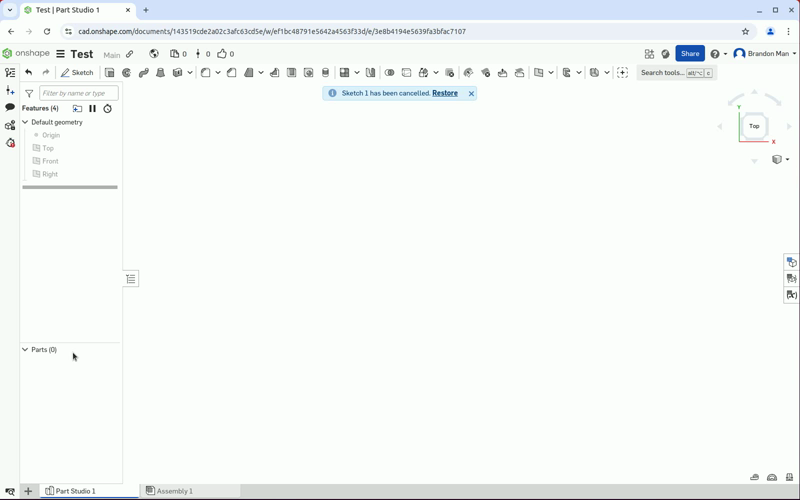
key(y)
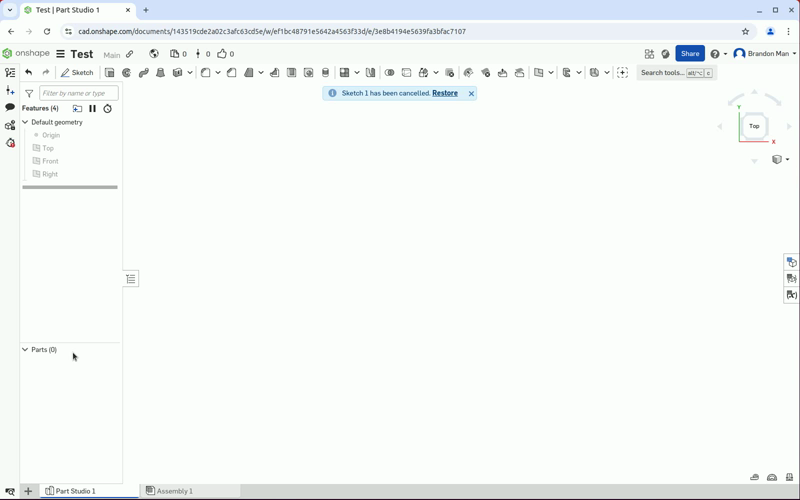
key(shift+p)
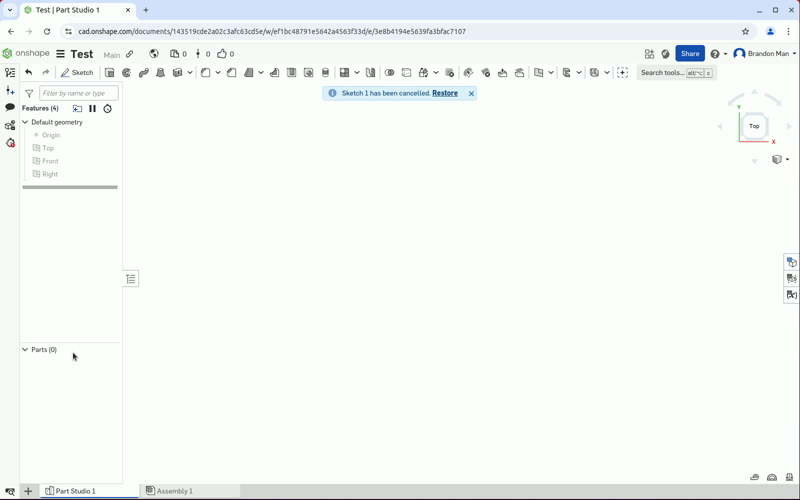
key(space)
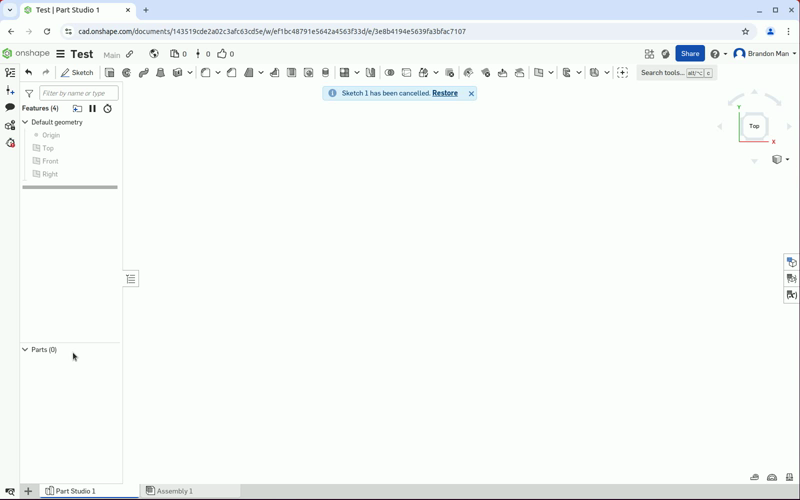
key_down(shift)
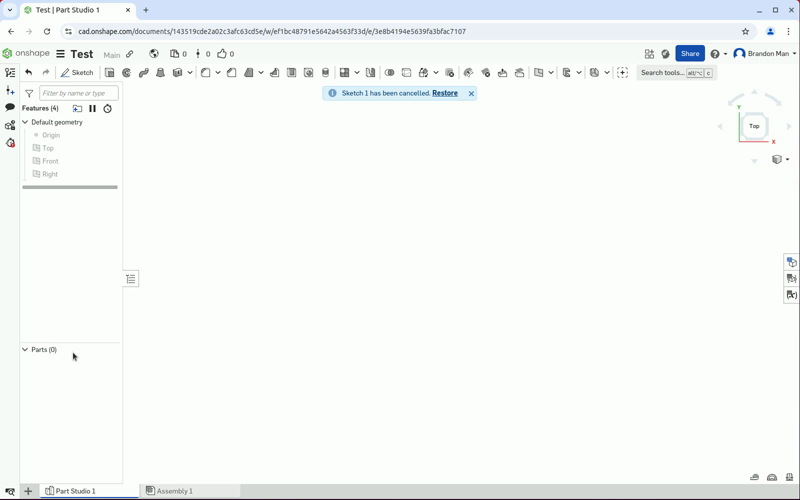
key(up)
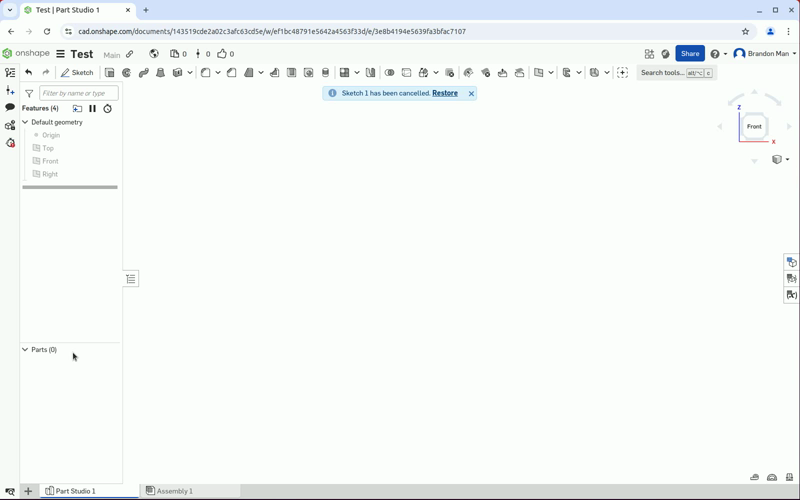
key_up(shift)
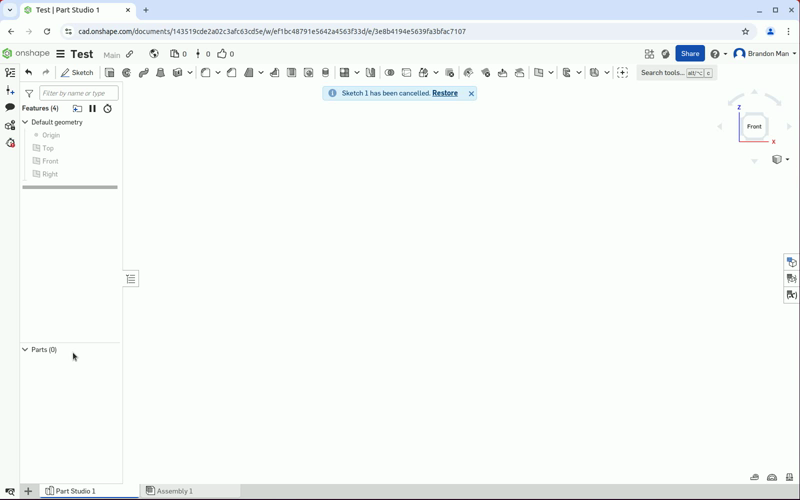
key(space)
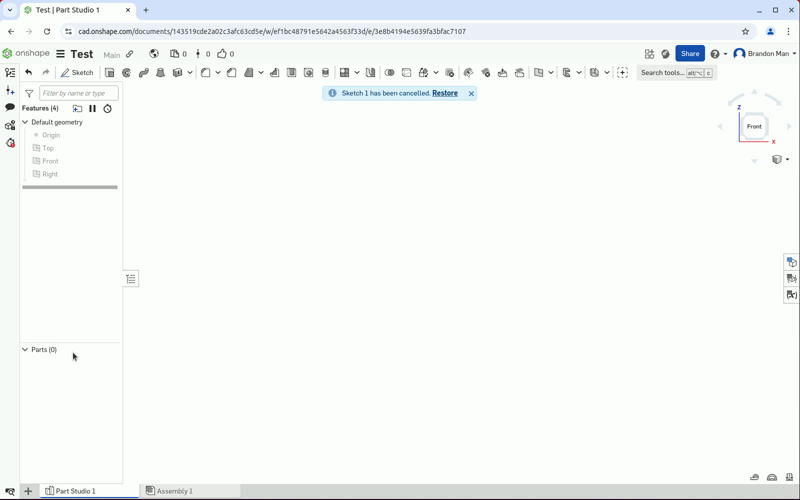
key_down(shift)
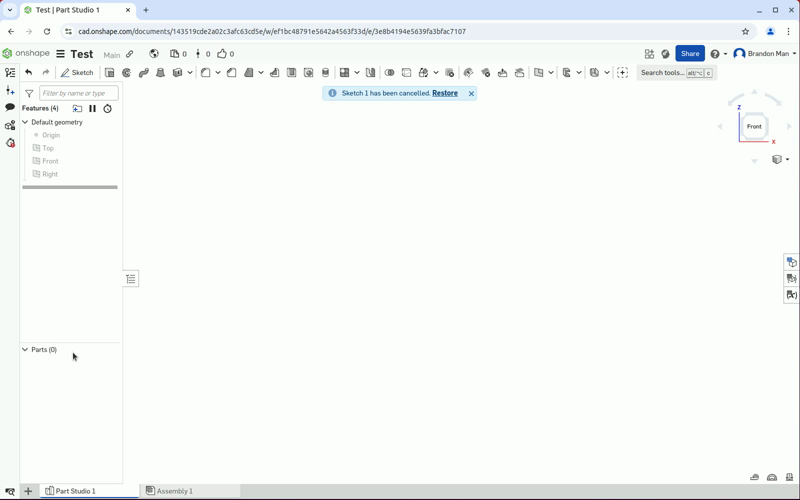
key(left)
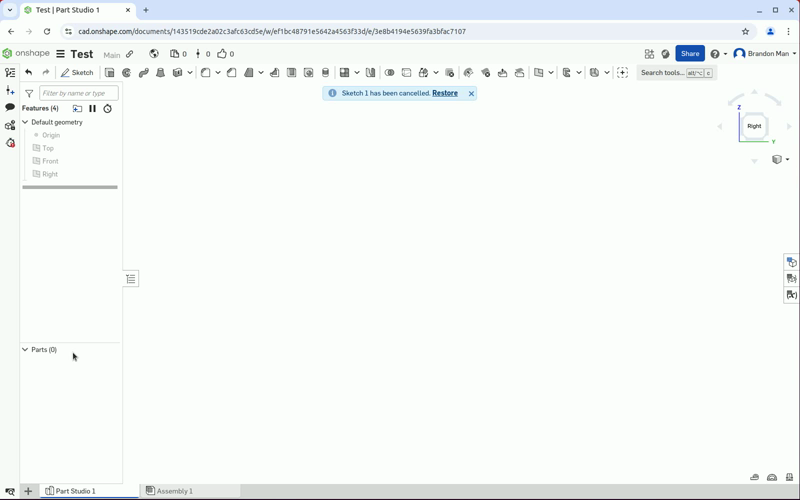
key_up(shift)
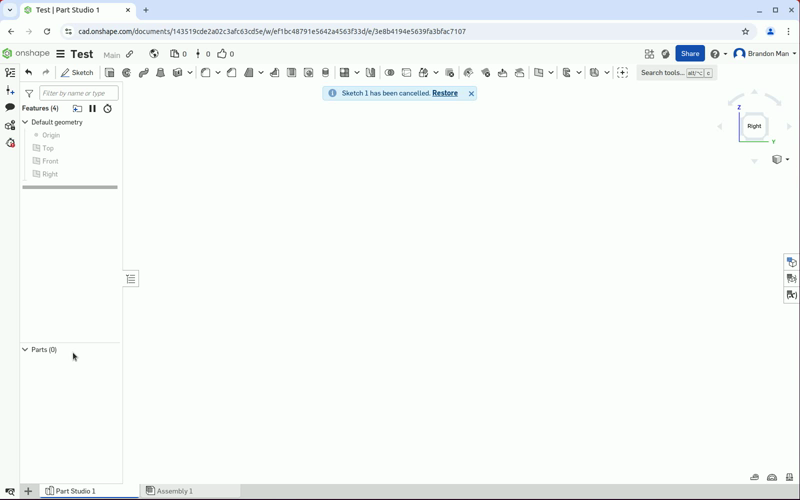
mouse_move(73, 352)
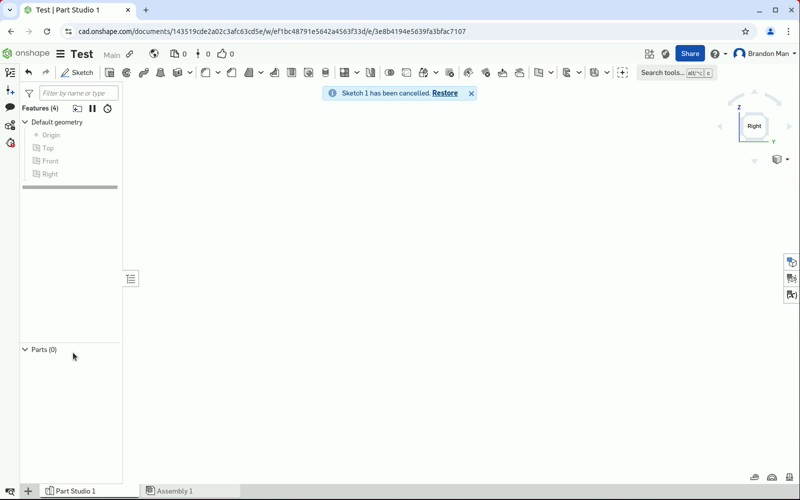
key(shift+y)
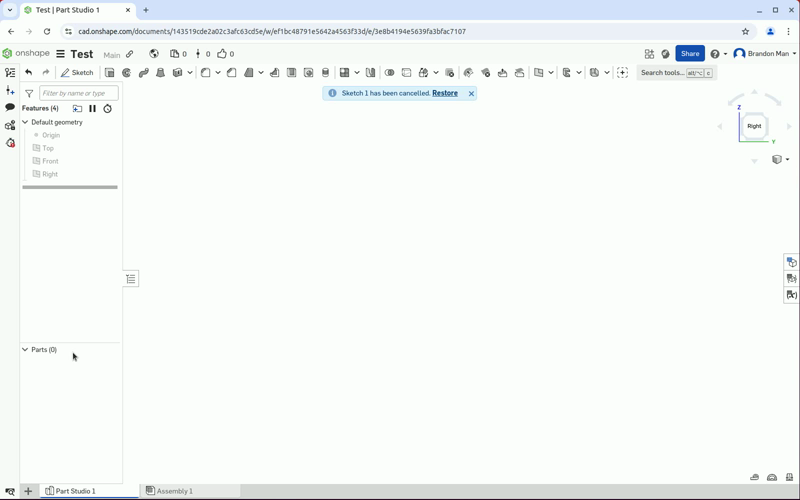
key(shift+s)
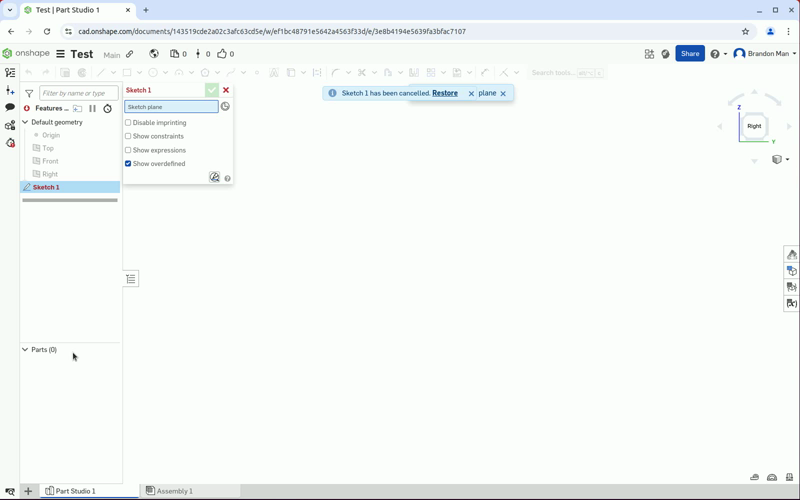
mouse_move(73, 176)
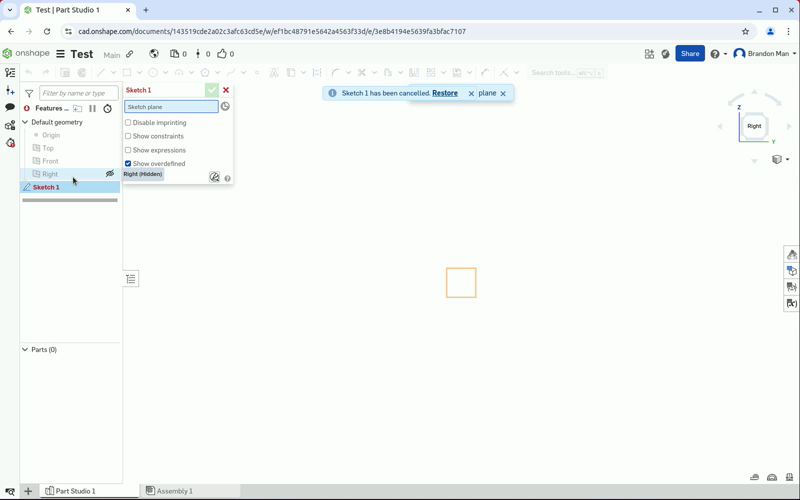
click(73, 176)
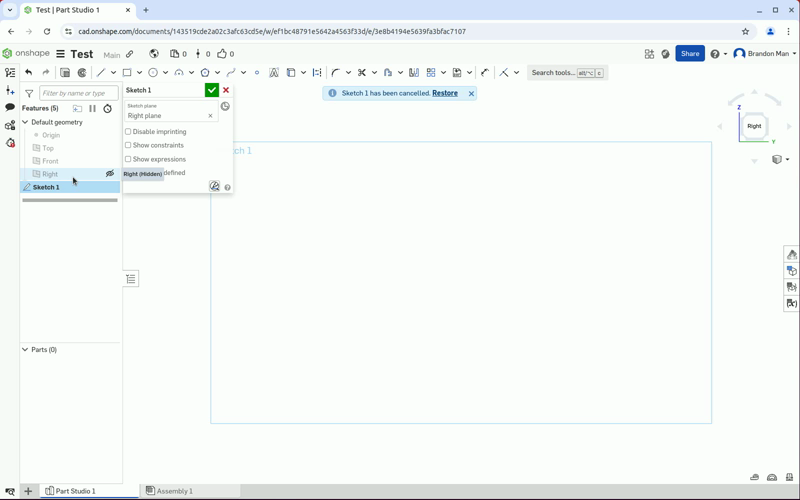
mouse_move(73, 352)
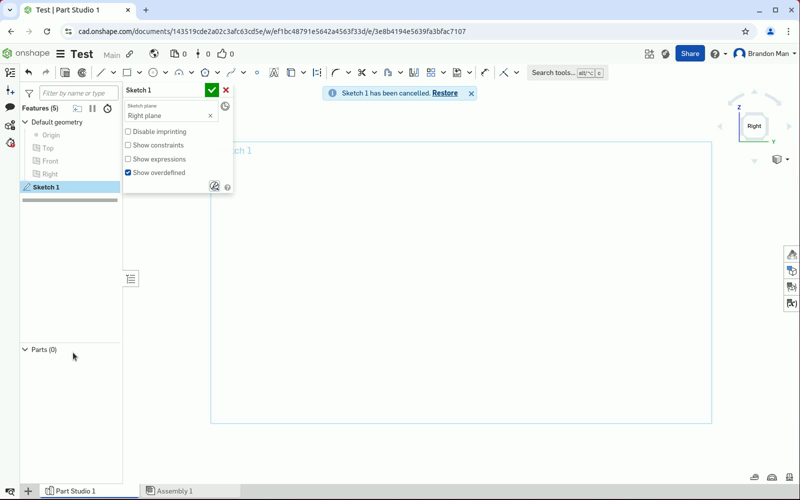
key(y)
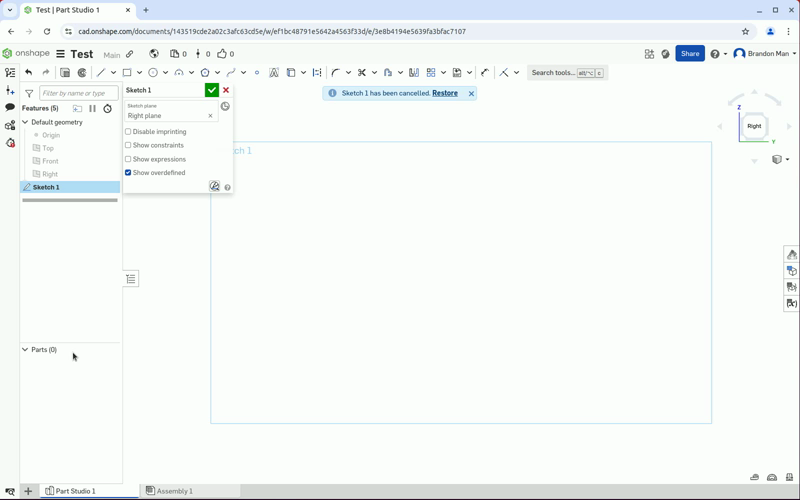
key(c)
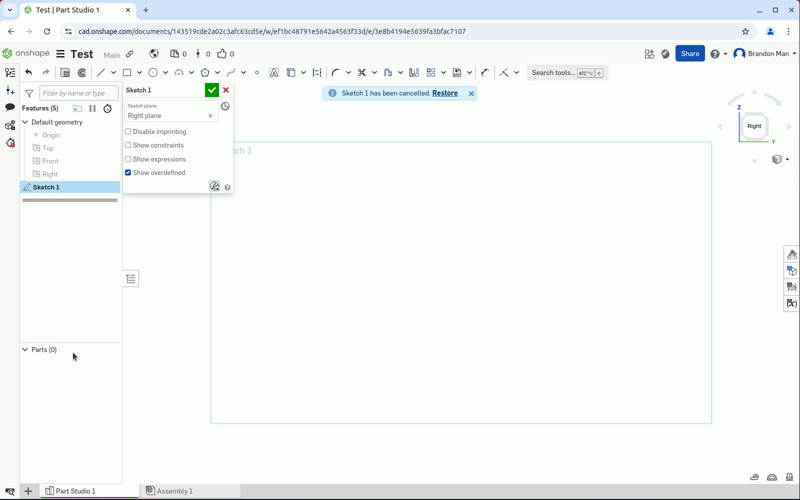
key_down(shift)
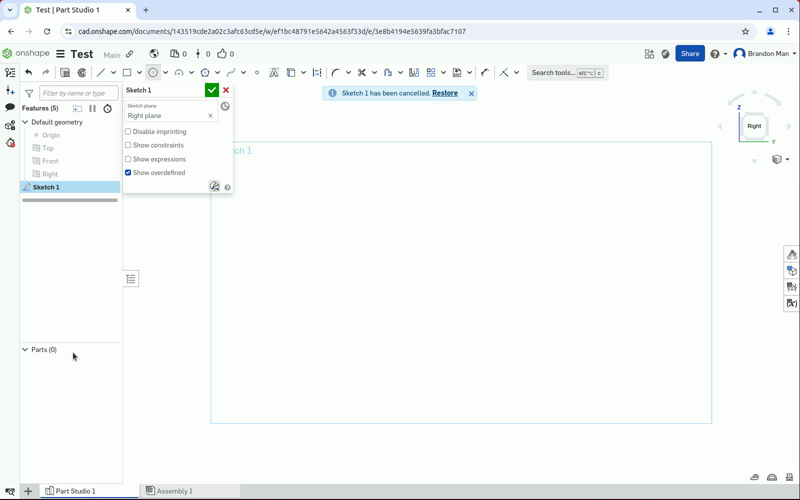
mouse_move(458, 282)
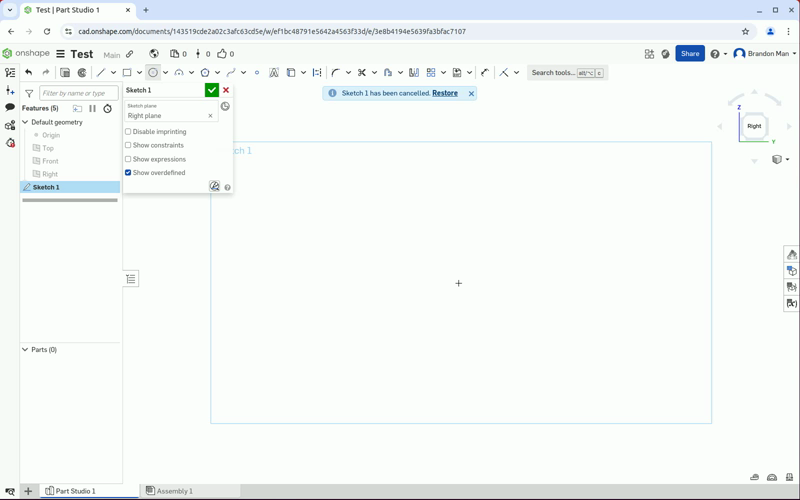
click(458, 282)
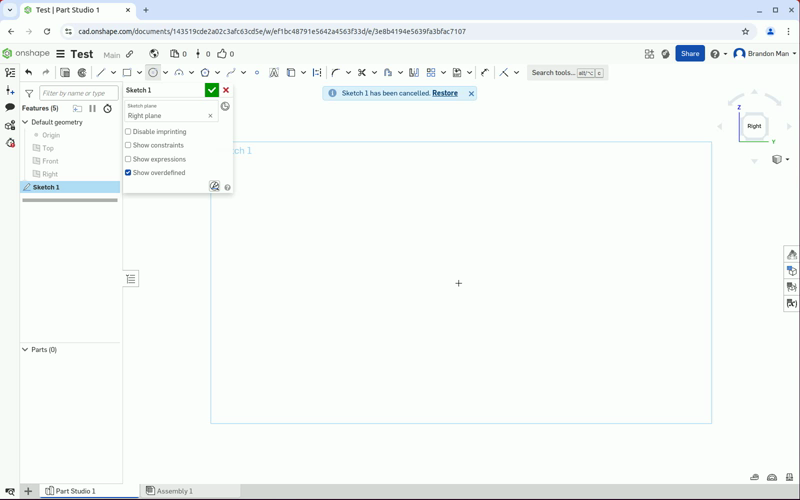
key_up(shift)
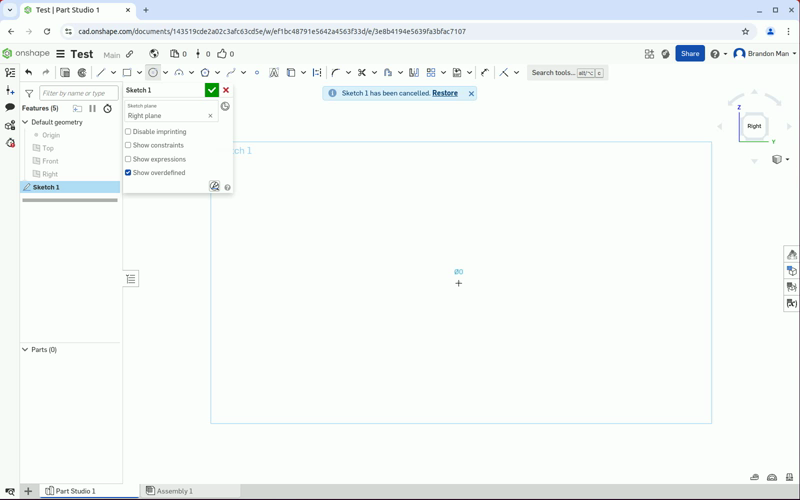
mouse_move(477, 282)
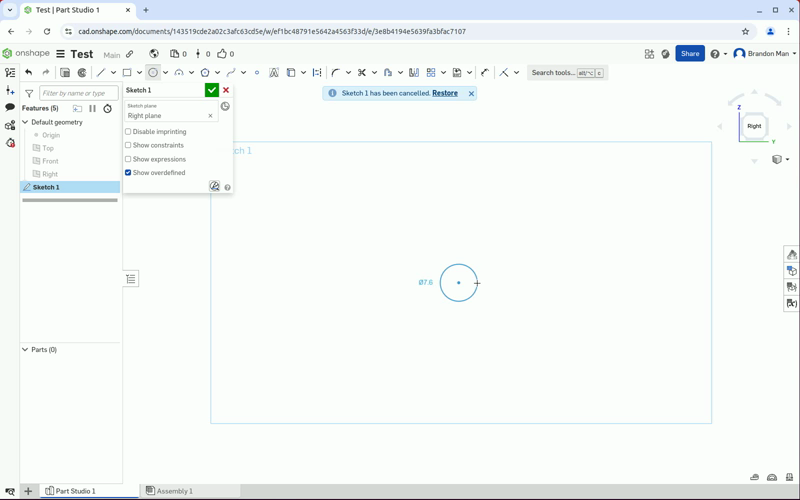
click(477, 282)
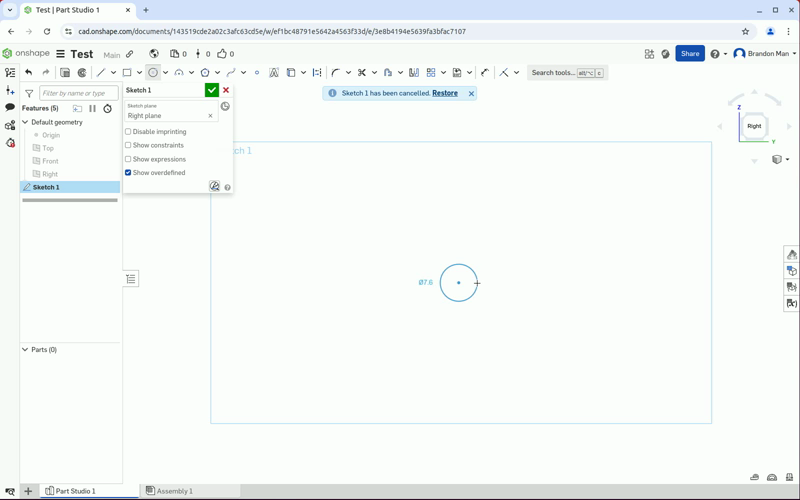
key(esc)
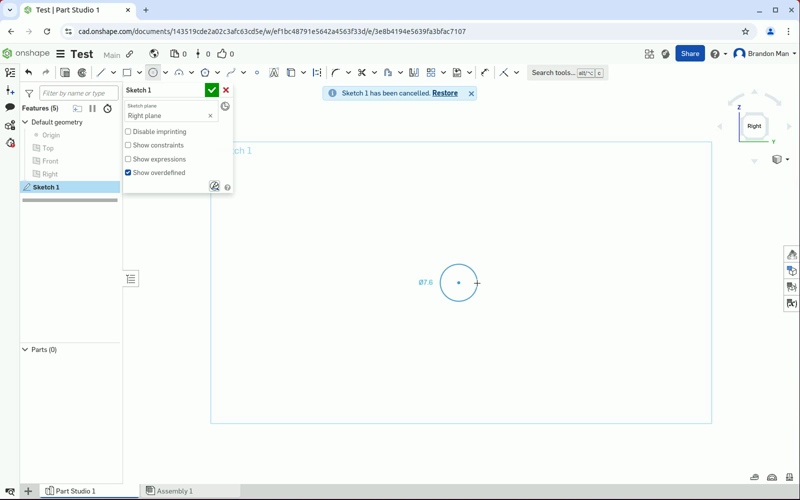
key(c)
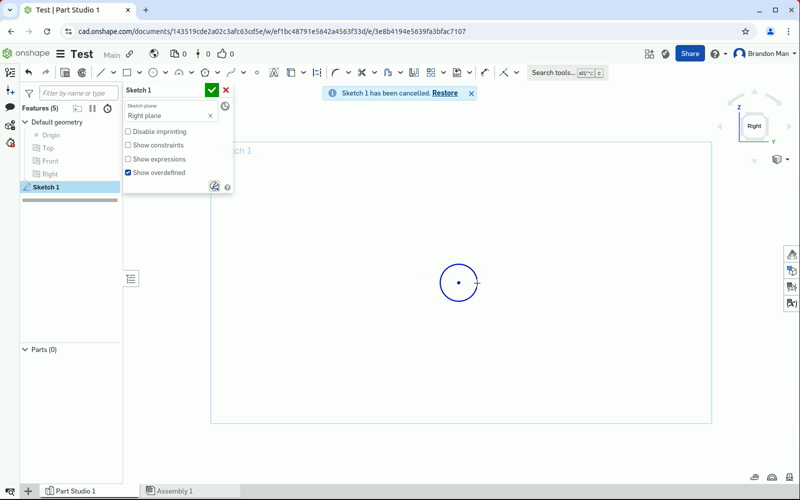
key_down(shift)
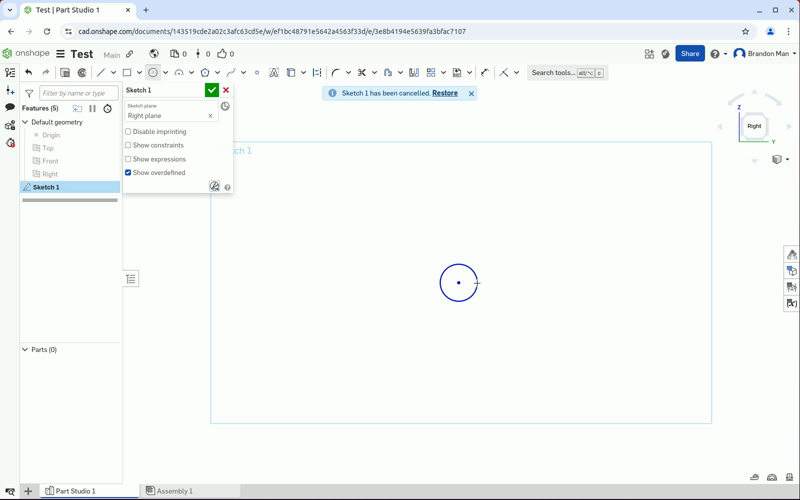
mouse_move(458, 282)
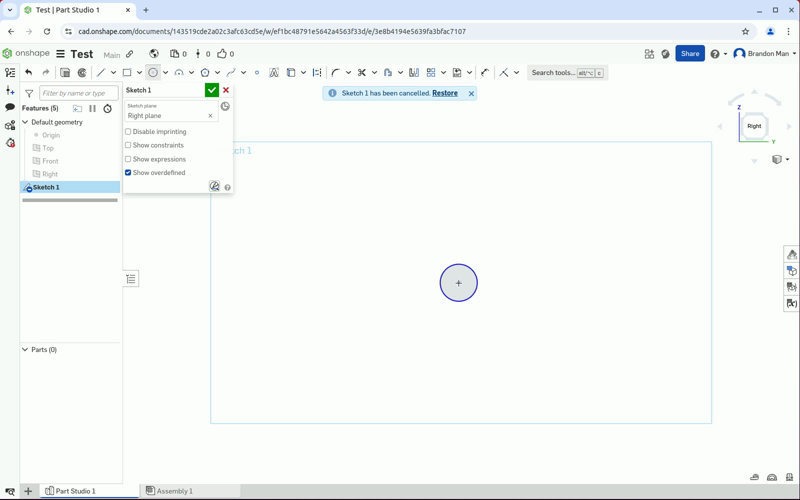
click(458, 282)
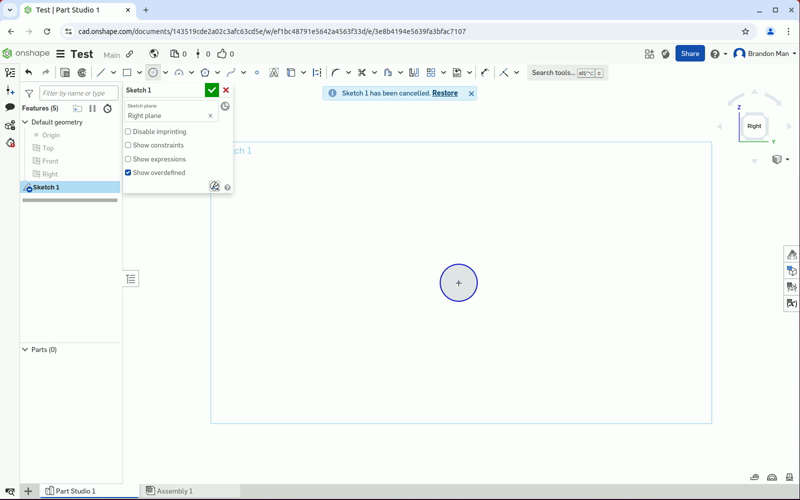
key_up(shift)
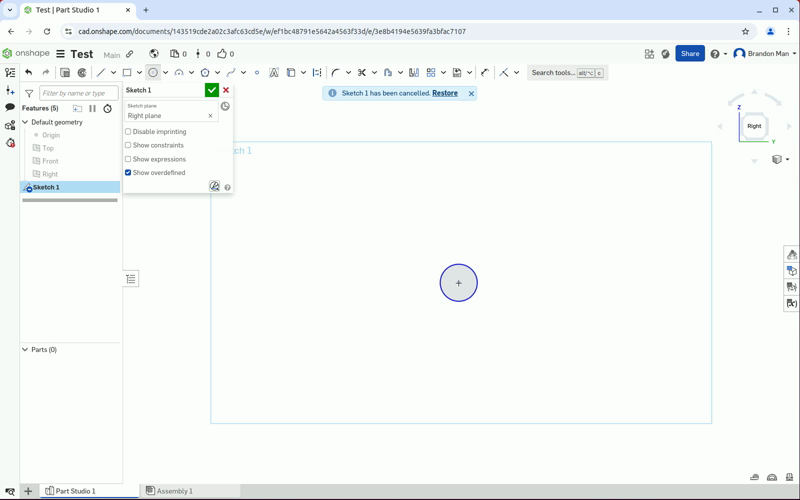
mouse_move(473, 282)
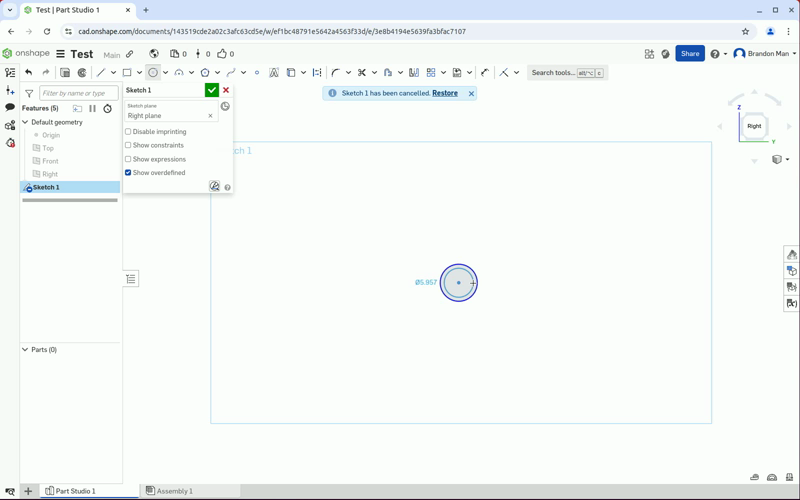
scroll(6)
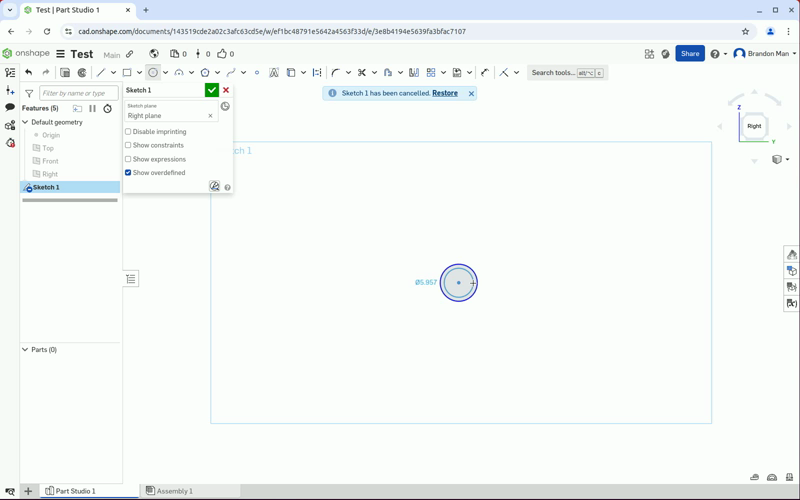
scroll(6)
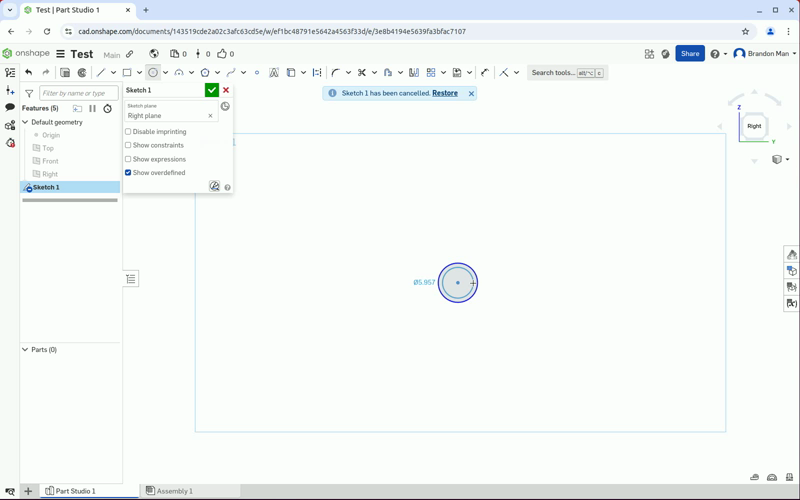
scroll(6)
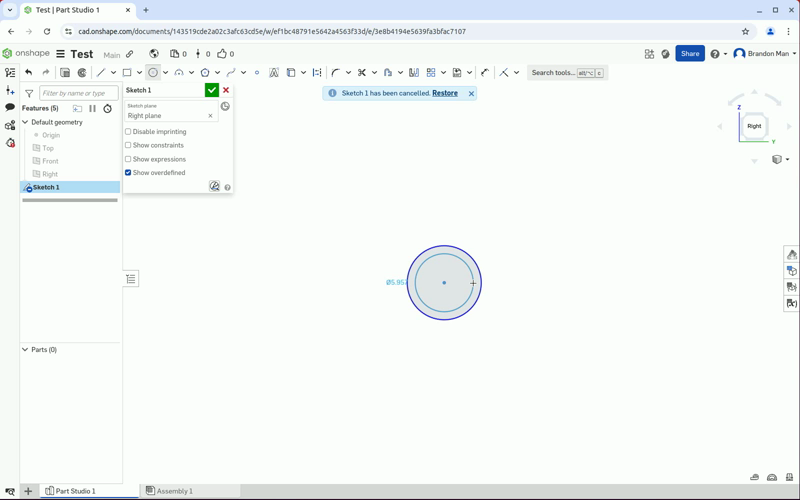
scroll(6)
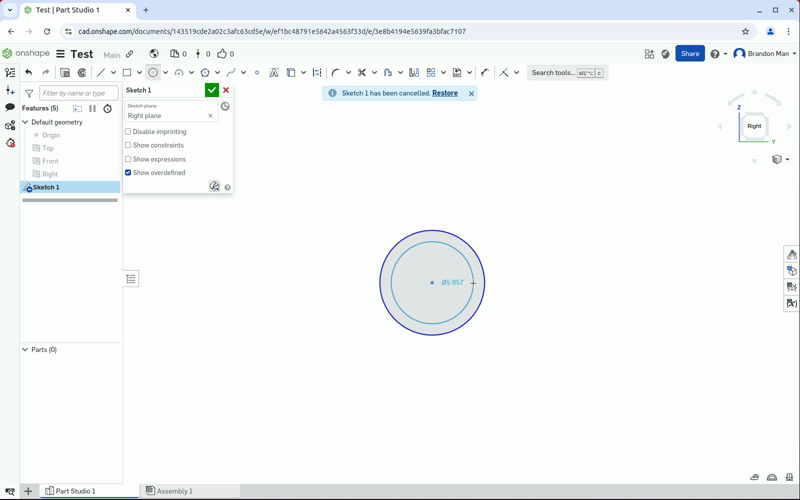
scroll(6)
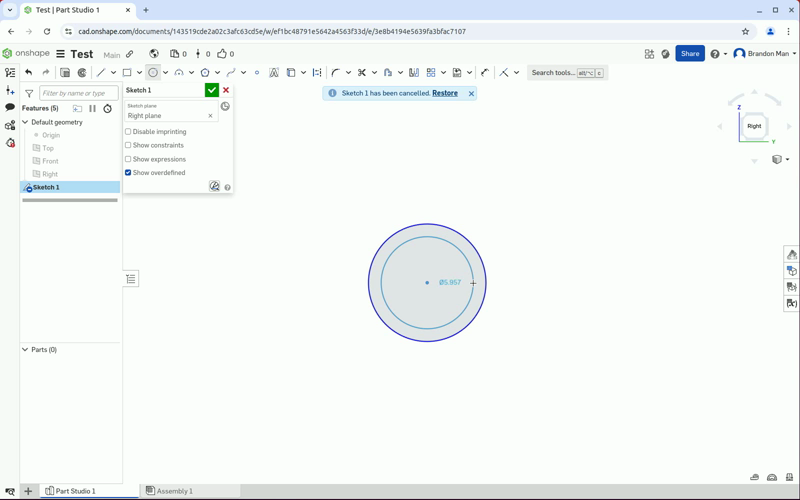
scroll(6)
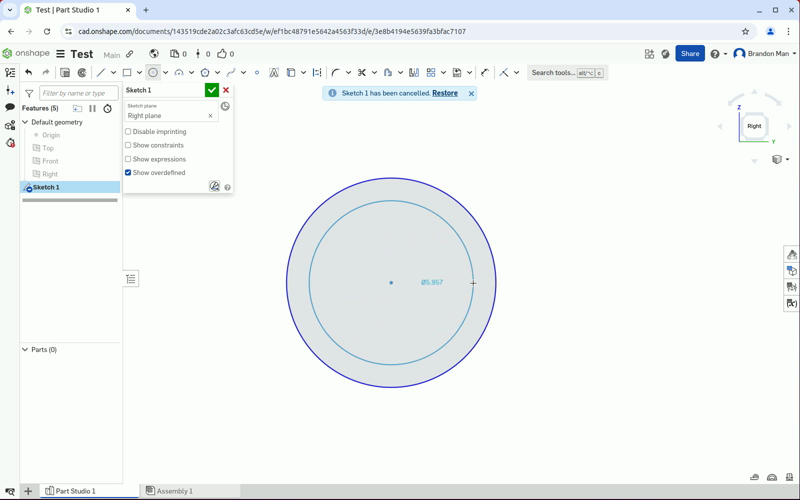
scroll(6)
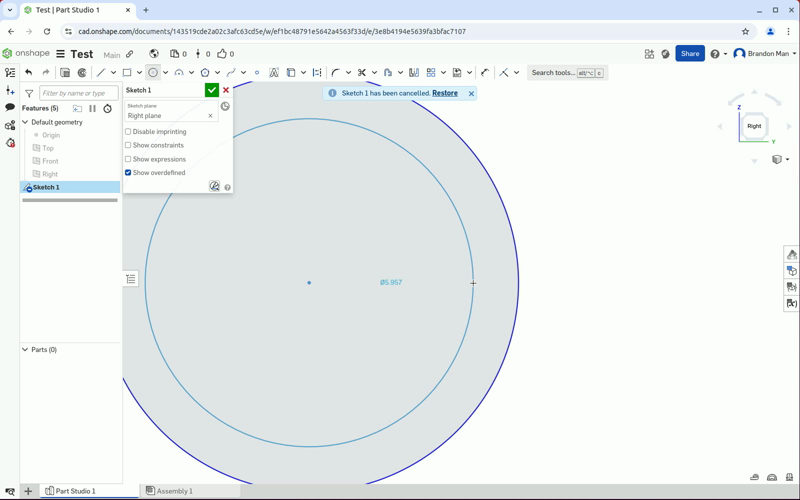
click(473, 282)
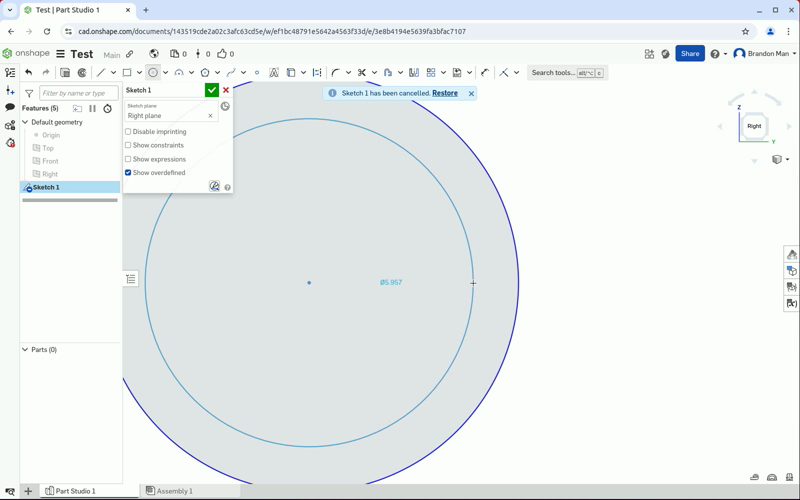
scroll(-6)
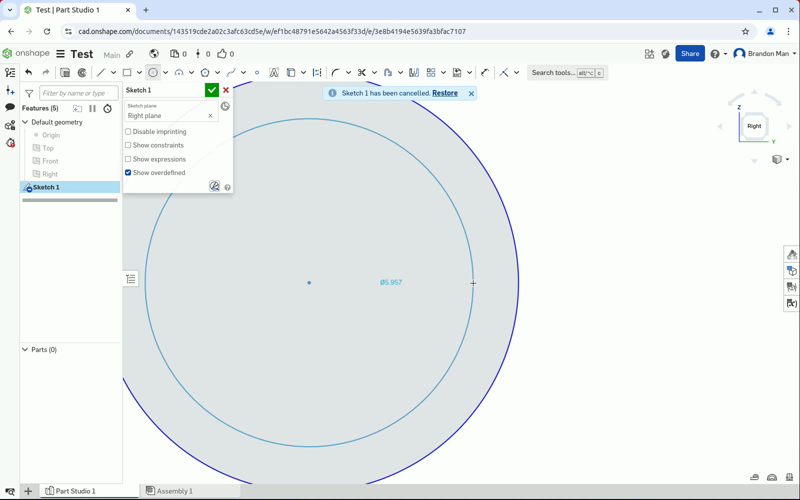
scroll(-6)
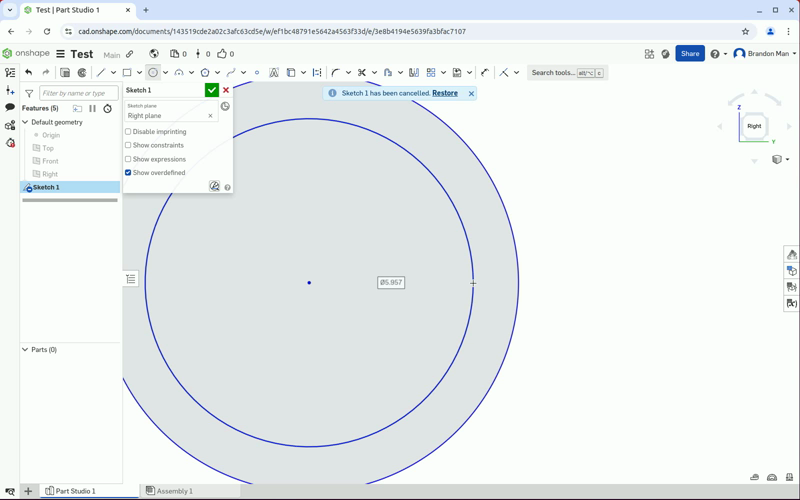
scroll(-6)
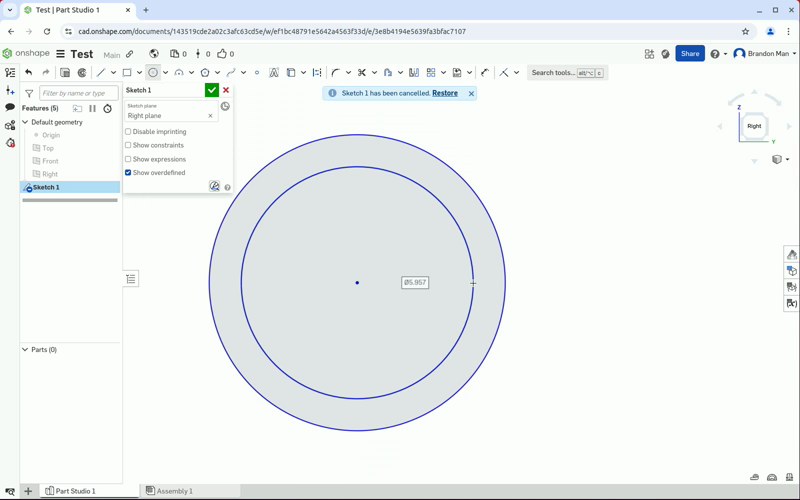
scroll(-6)
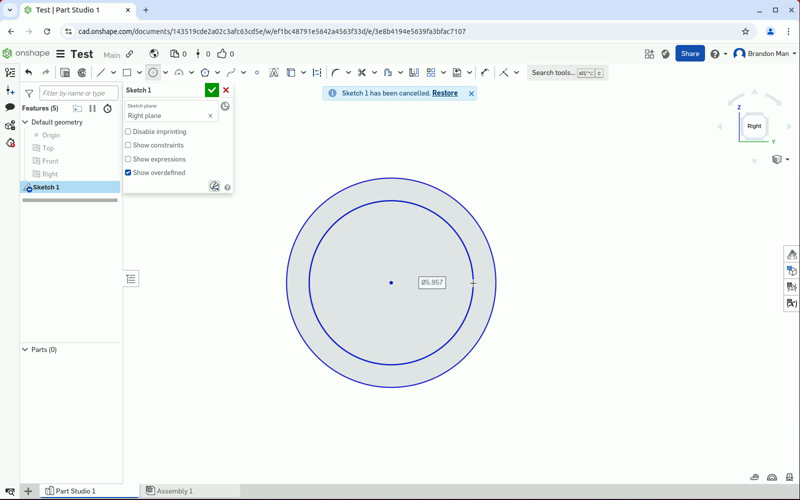
scroll(-6)
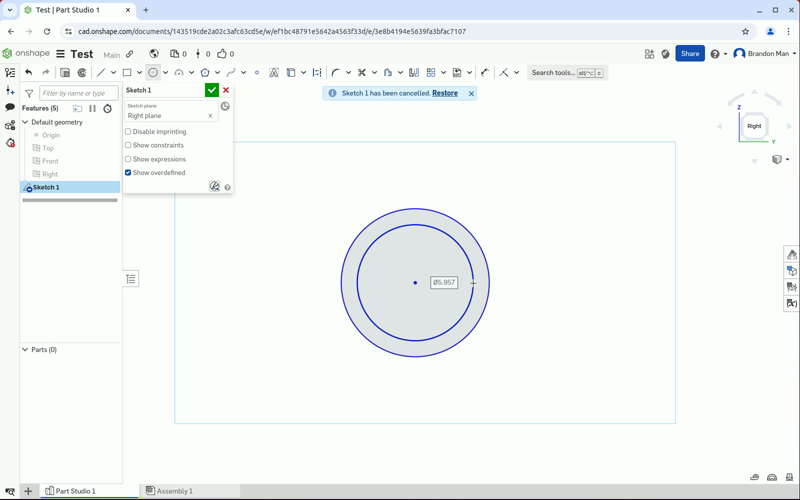
scroll(-6)
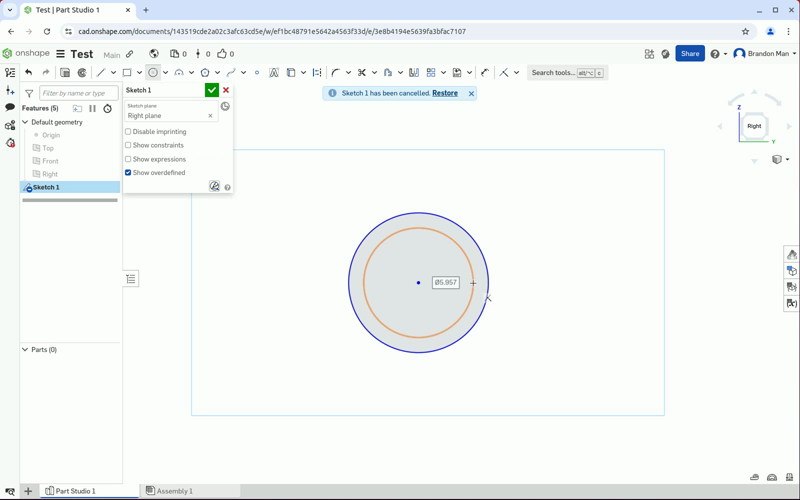
scroll(-6)
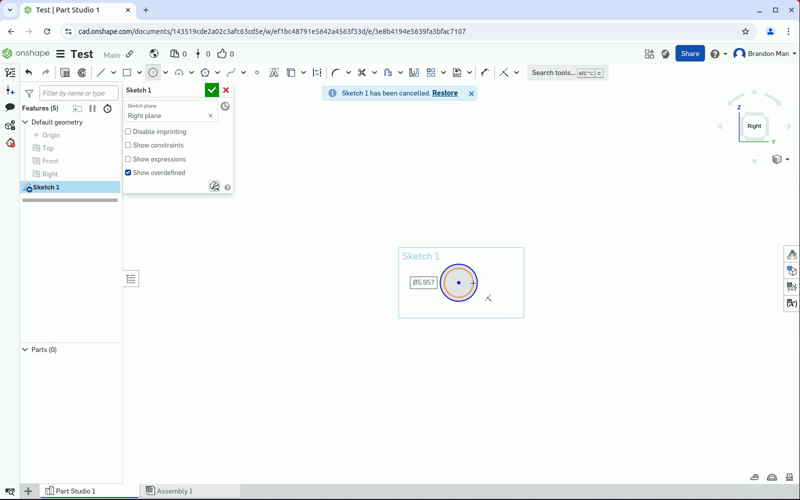
key(esc)
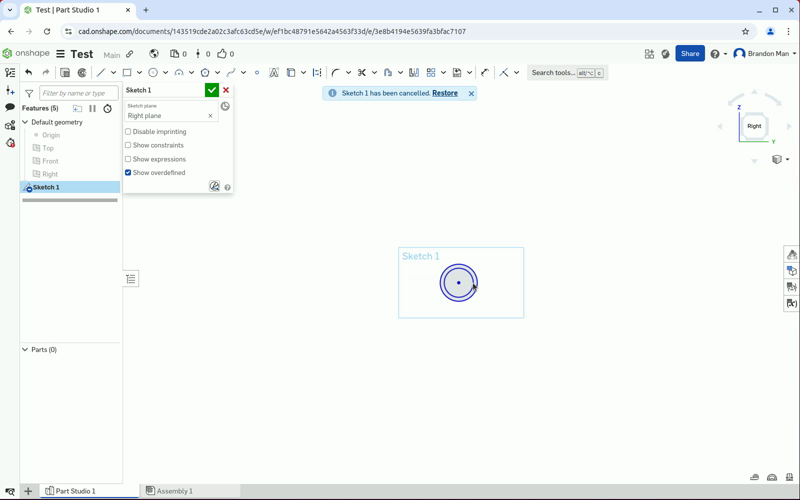
mouse_move(442, 277)
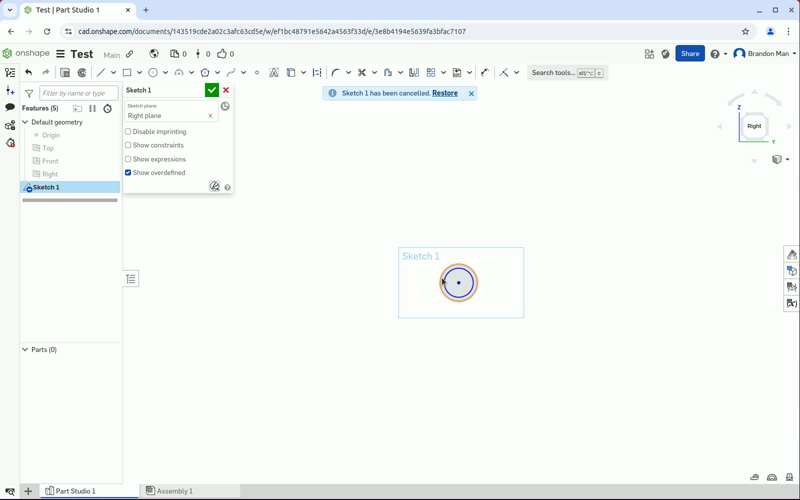
scroll(6)
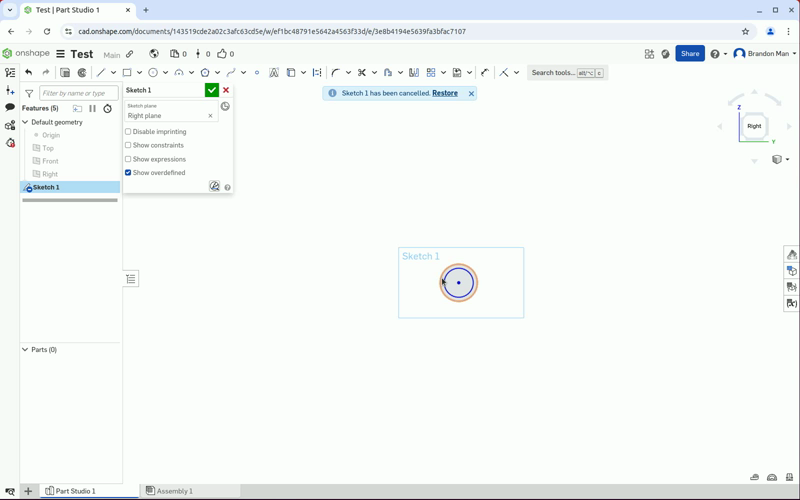
scroll(6)
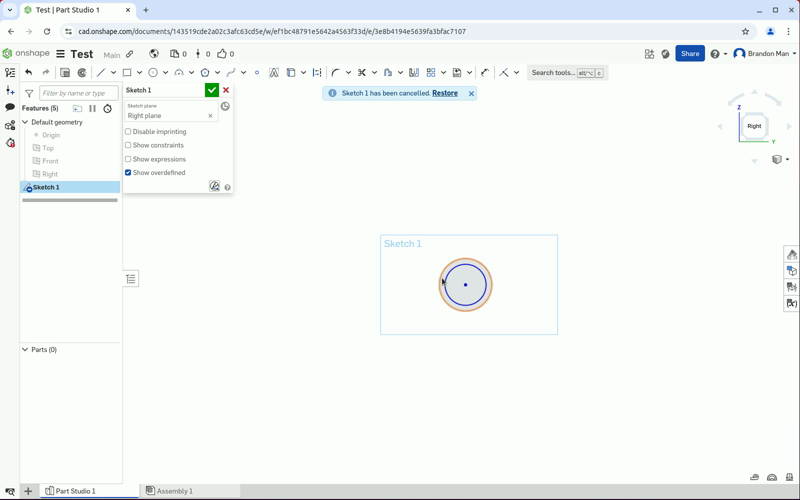
scroll(6)
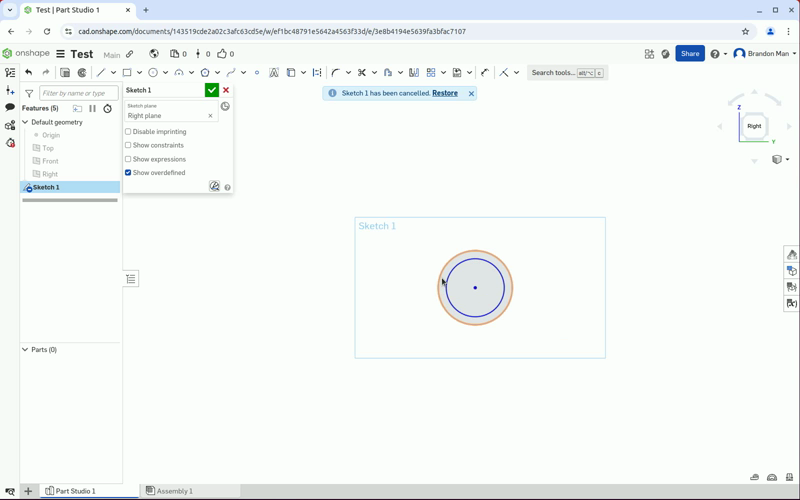
scroll(6)
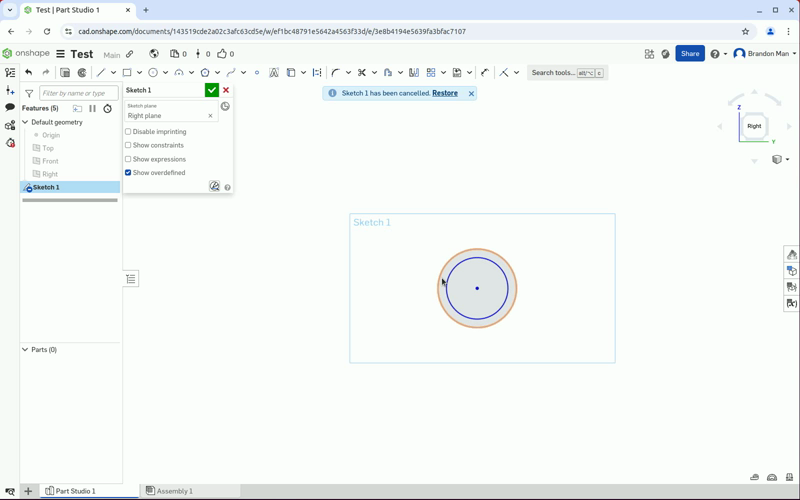
scroll(6)
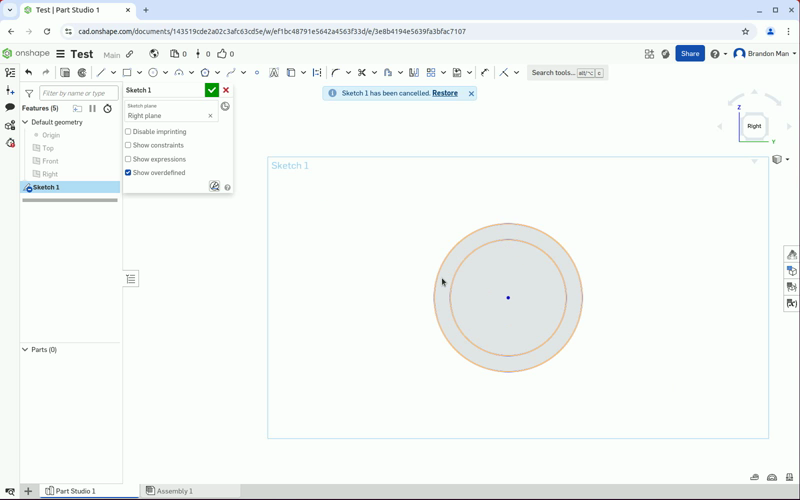
scroll(6)
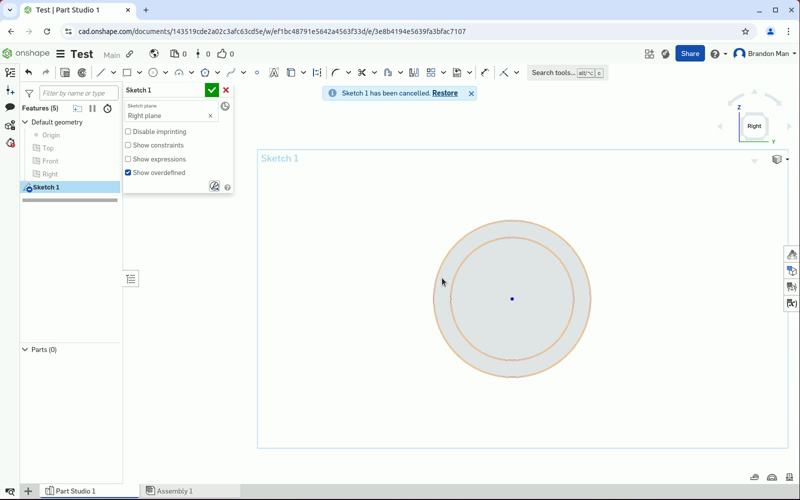
scroll(6)
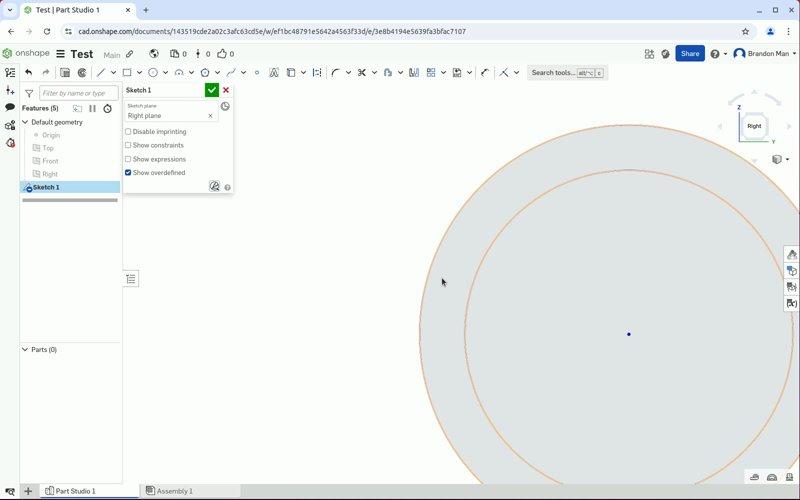
click(442, 277)
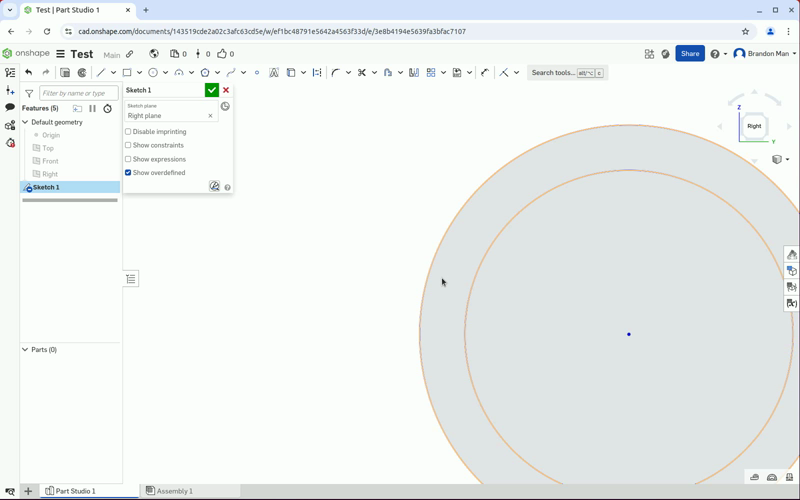
scroll(-6)
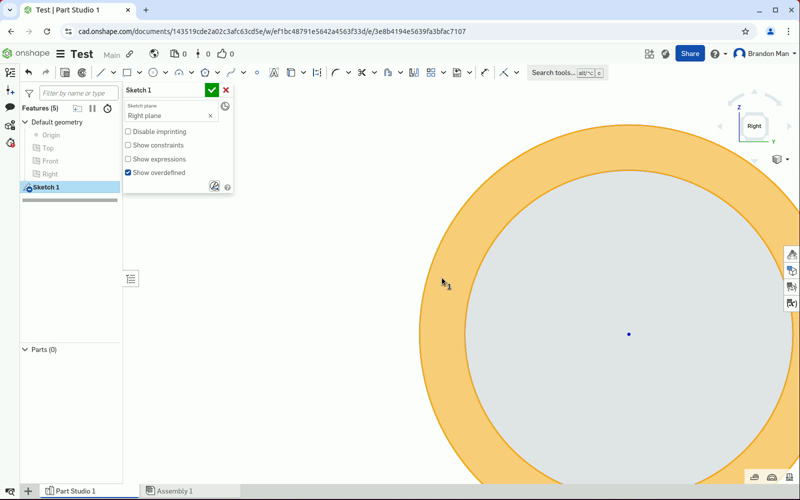
scroll(-6)
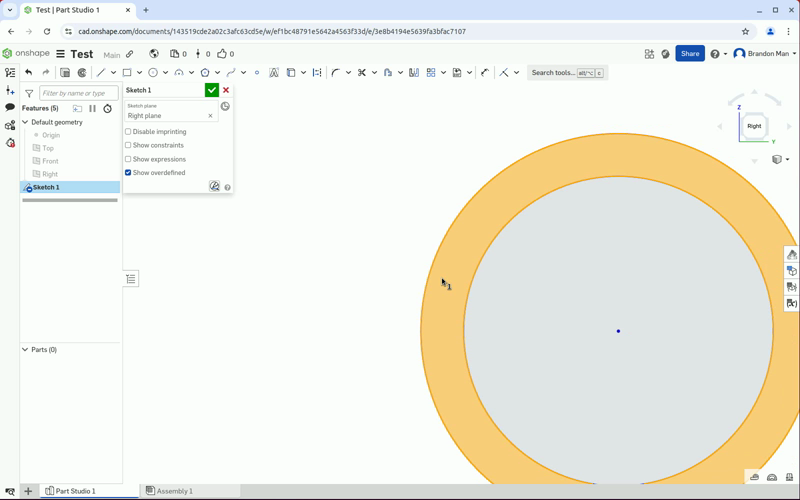
scroll(-6)
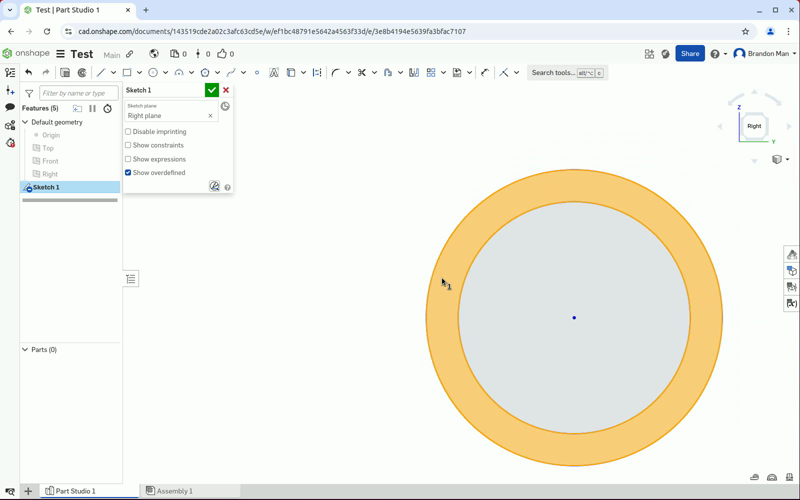
scroll(-6)
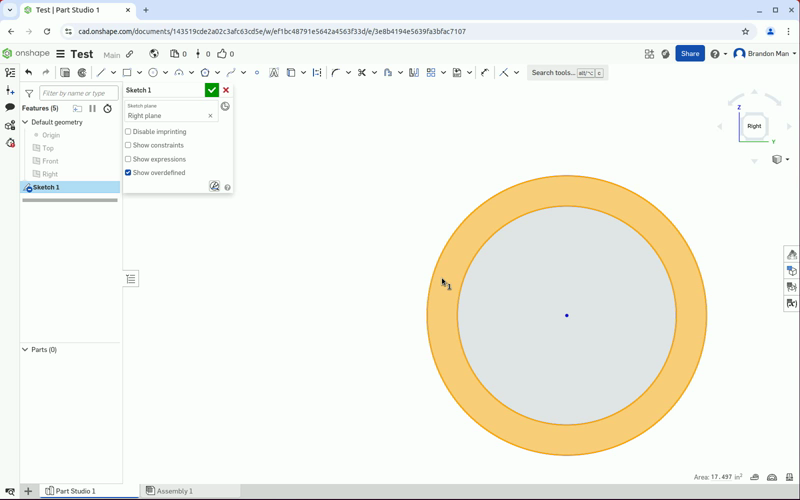
scroll(-6)
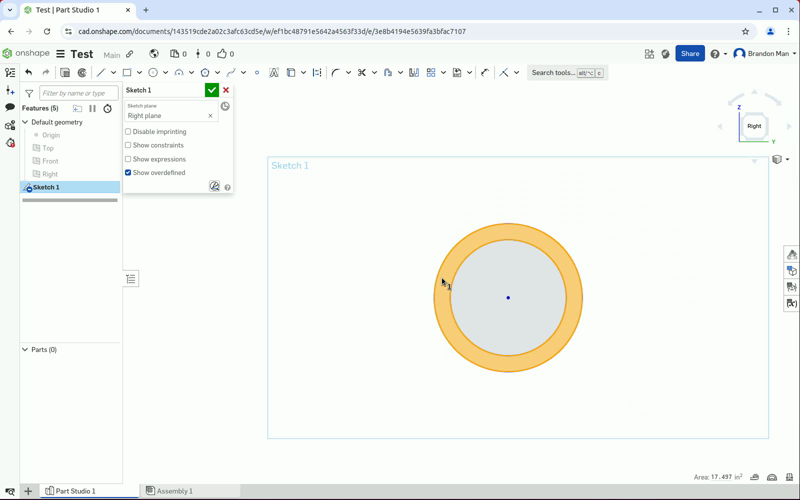
scroll(-6)
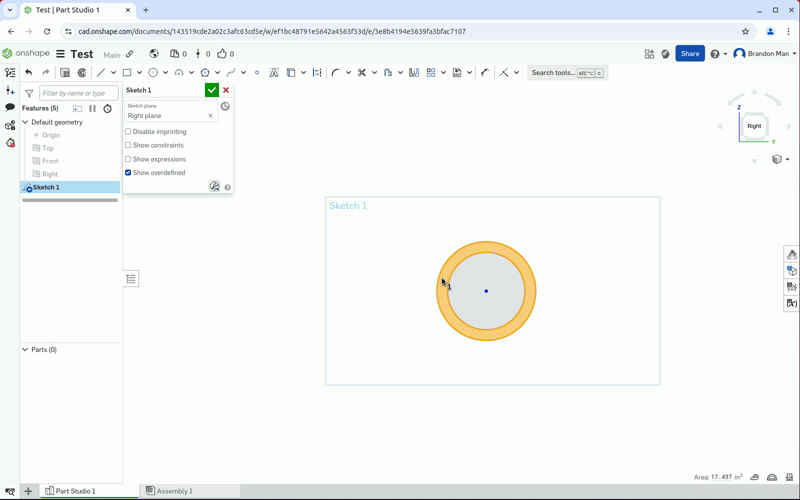
scroll(-6)
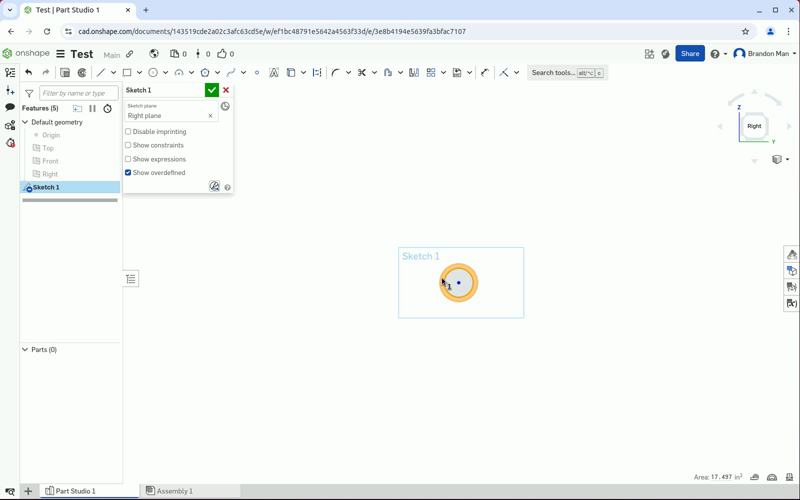
mouse_move(73, 352)
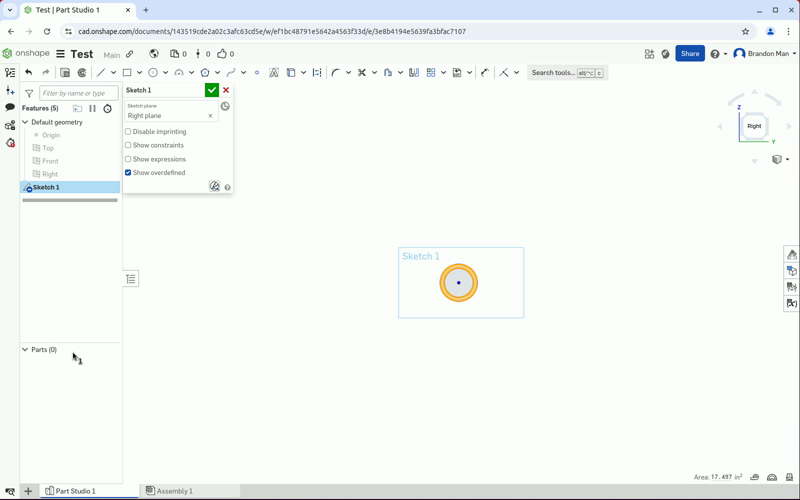
key(shift+y)
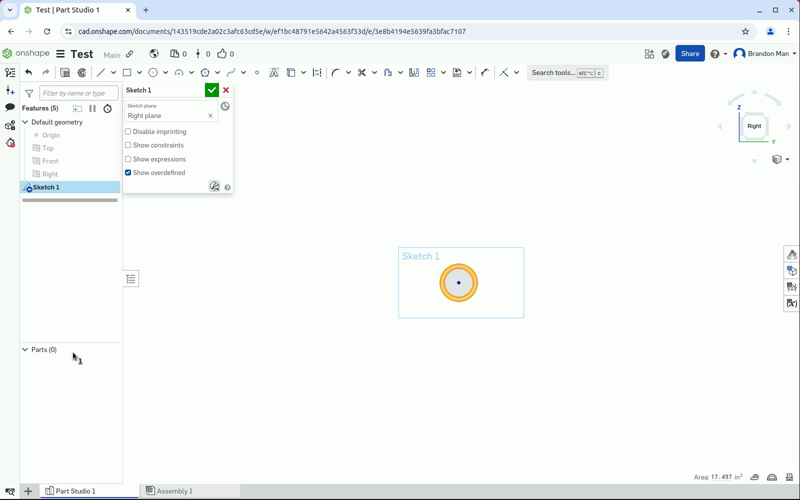
key(shift+e)
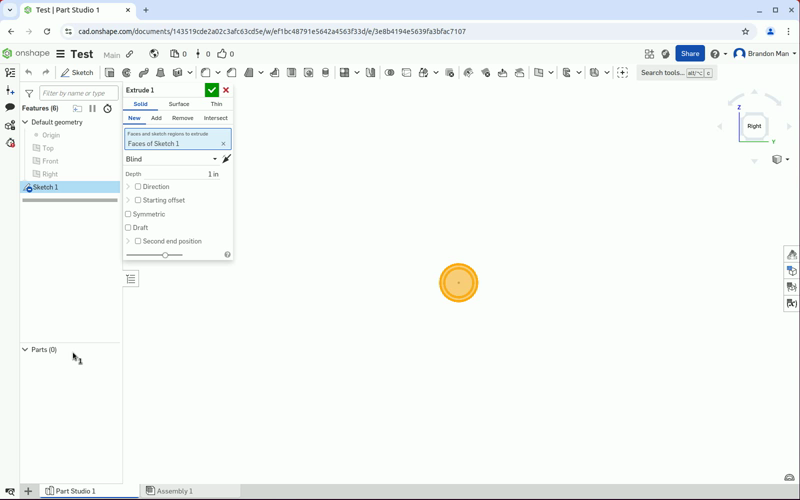
mouse_move(143, 106)
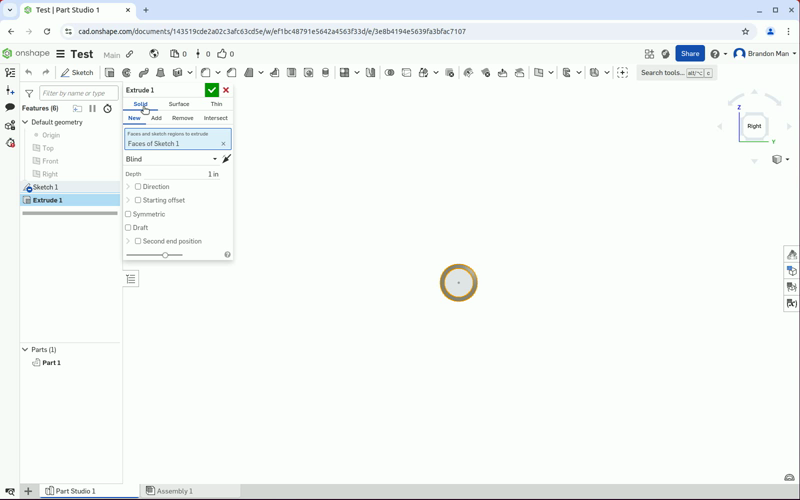
click(143, 106)
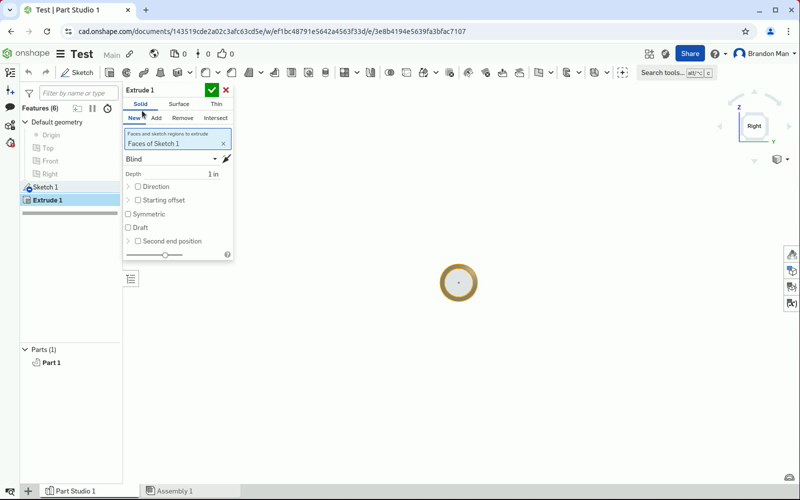
mouse_move(137, 120)
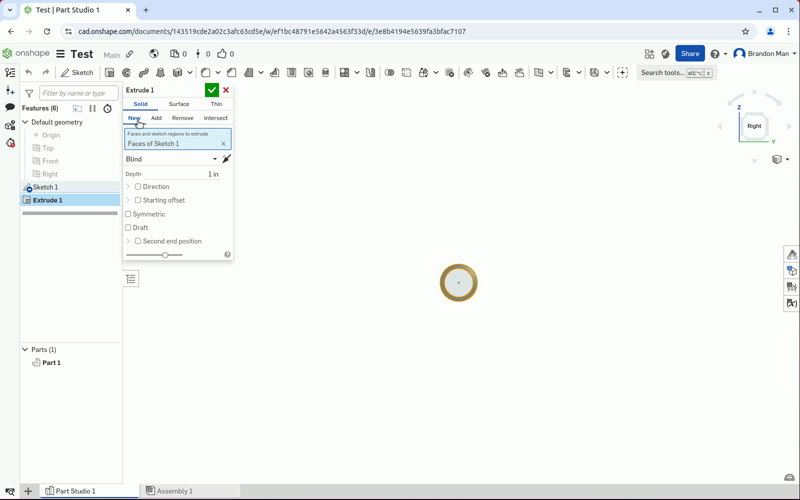
click(137, 120)
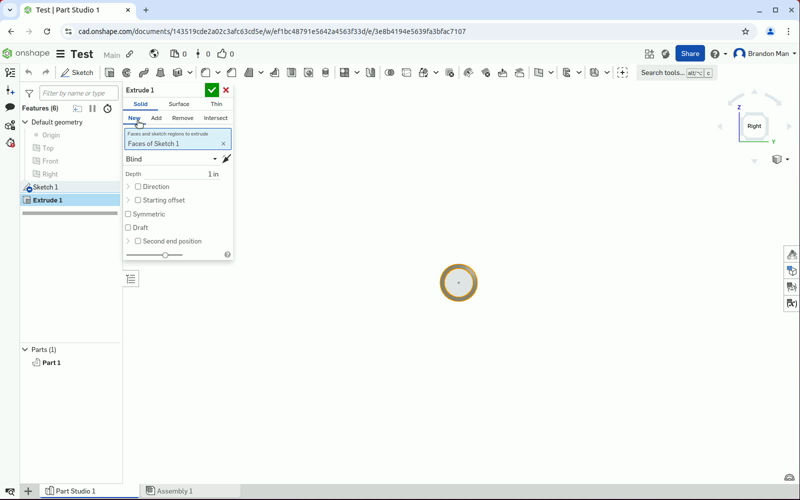
key(tab, 4)
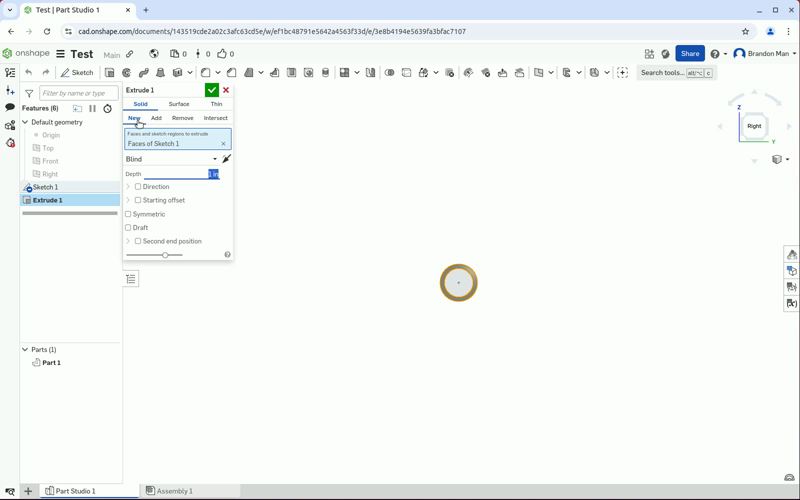
text(46.216)
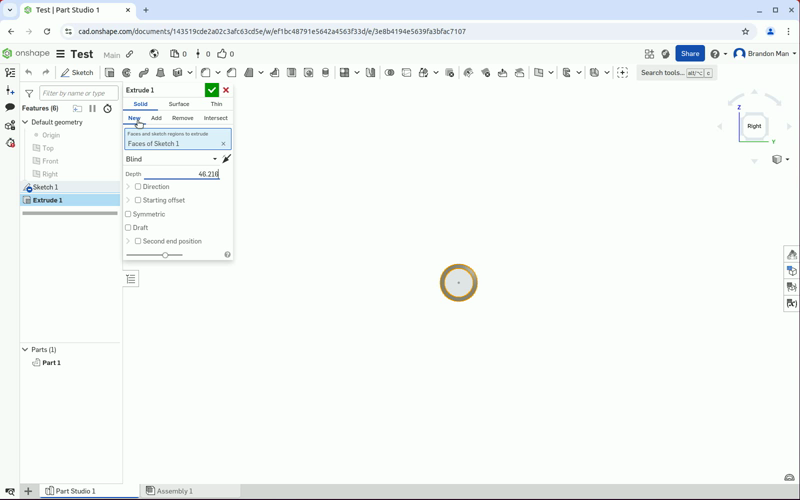
key(tab, 3)
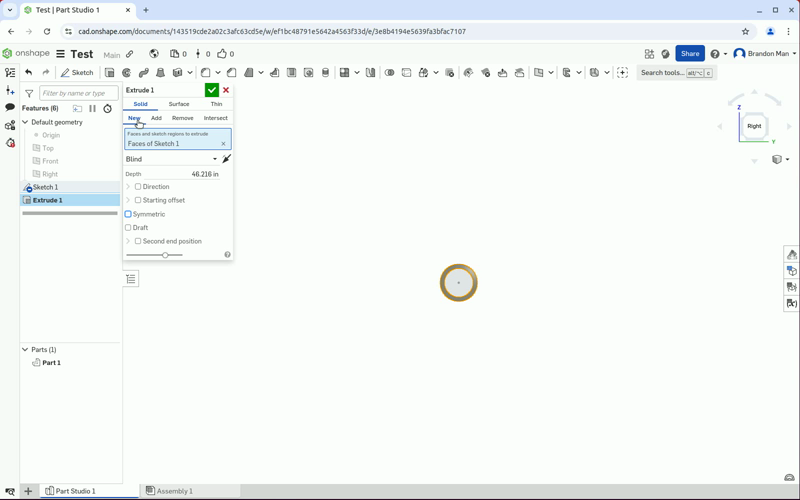
key(space)
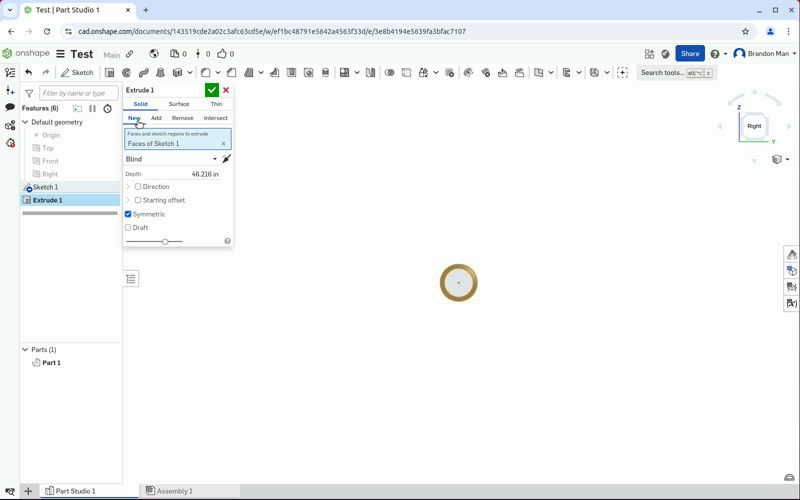
key(enter)
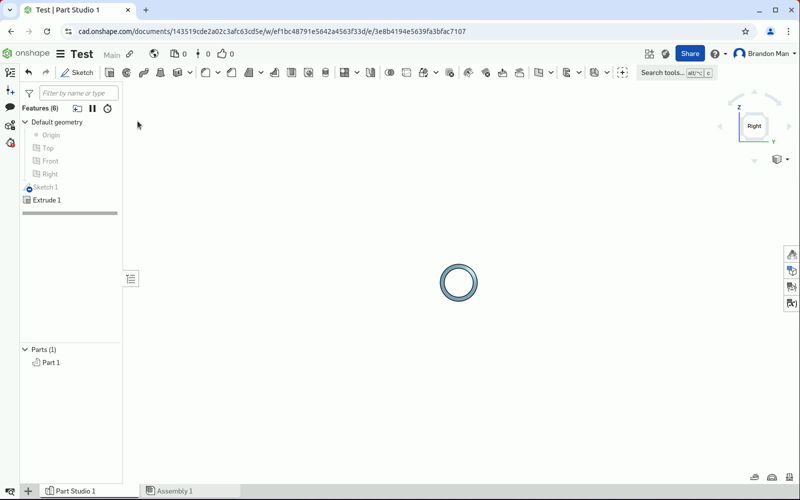
key(shift+h)
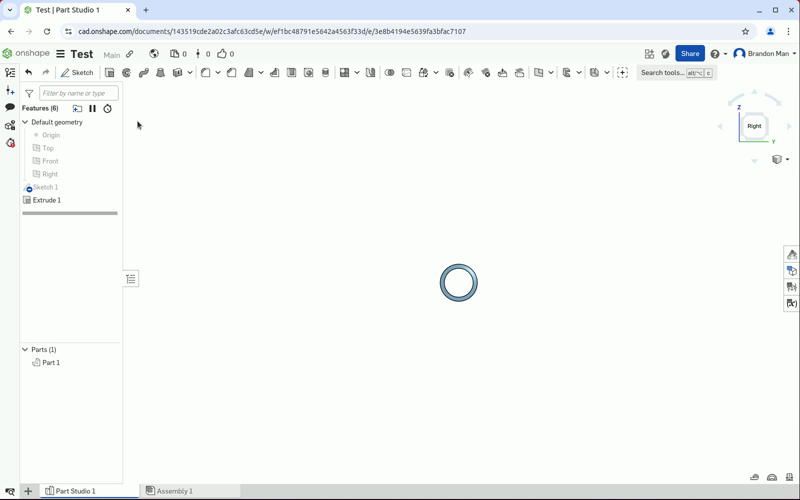
key(shift+h)
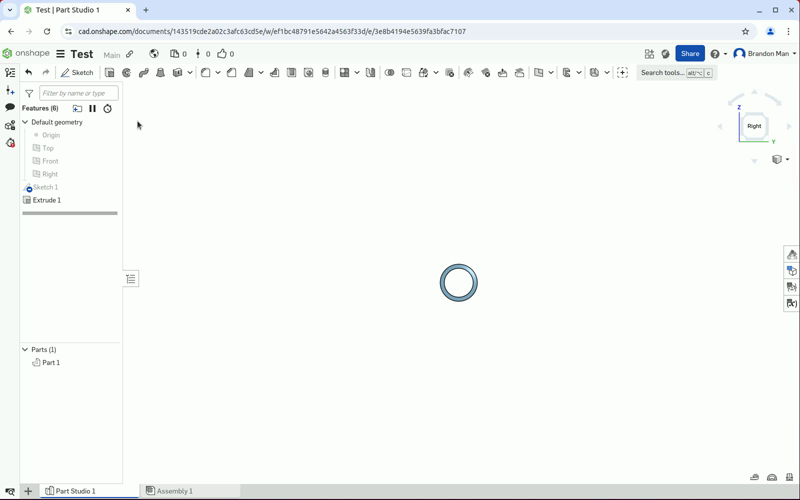
mouse_move(73, 189)
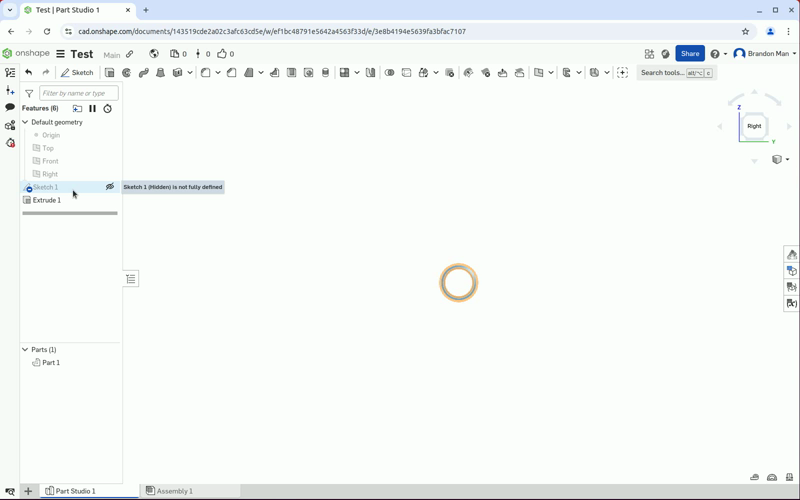
click(73, 189)
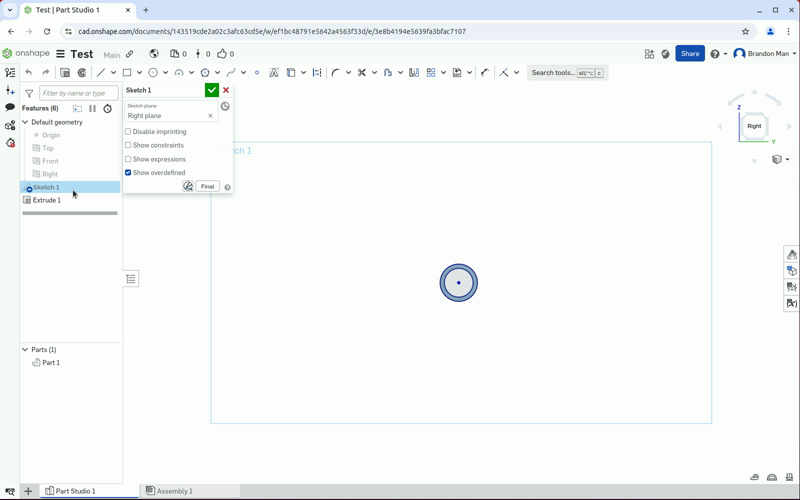
mouse_move(229, 92)
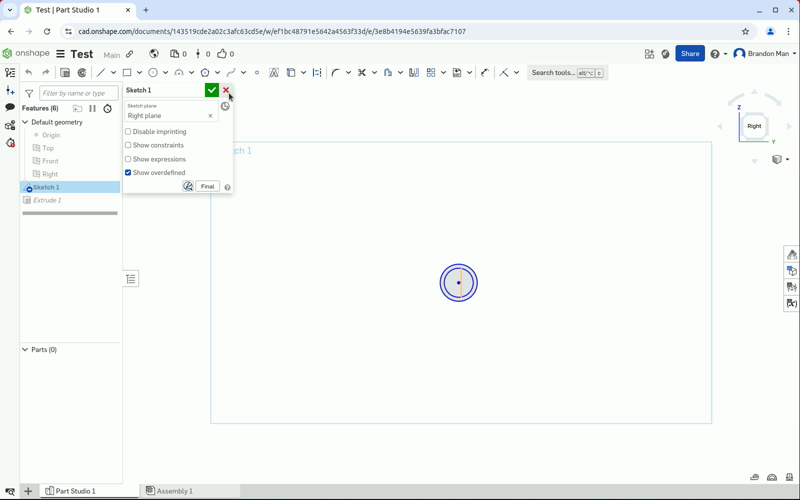
click(229, 92)
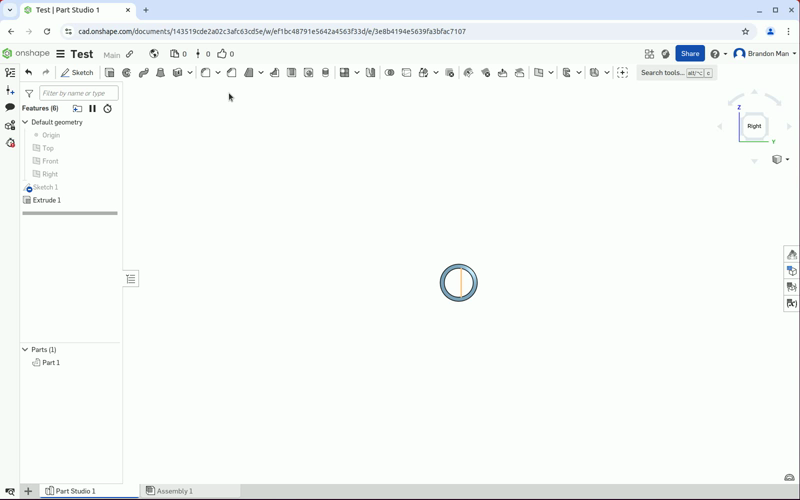
mouse_move(73, 352)
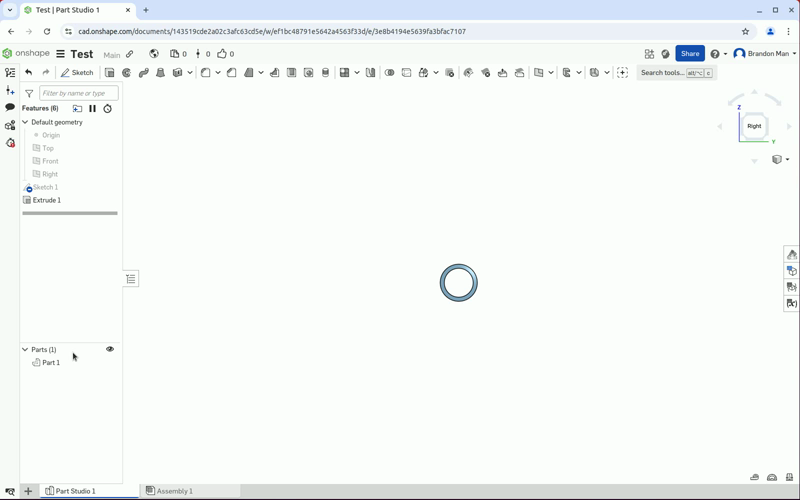
key(y)
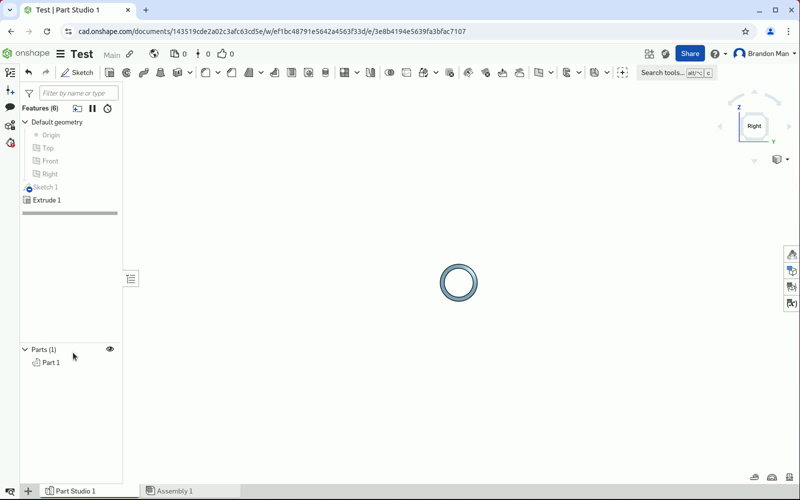
key(shift+p)
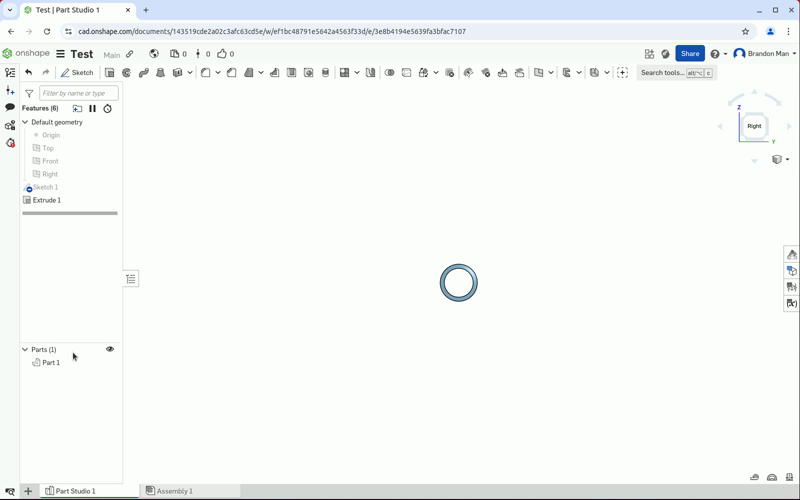
key(space)
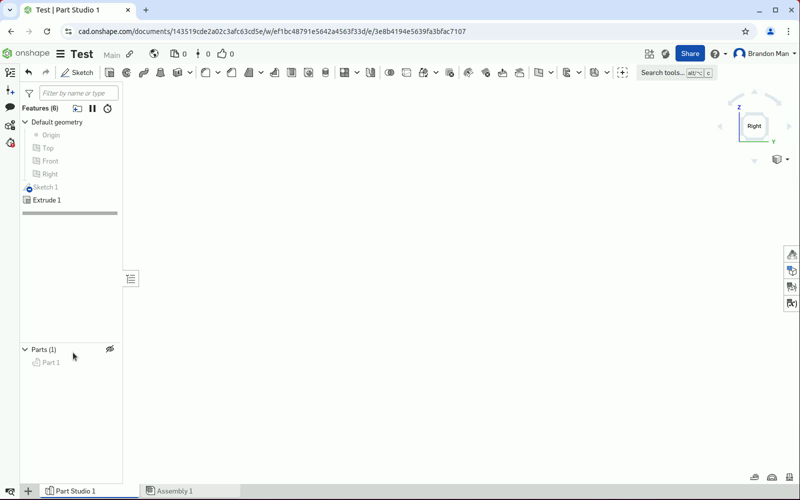
key_down(shift)
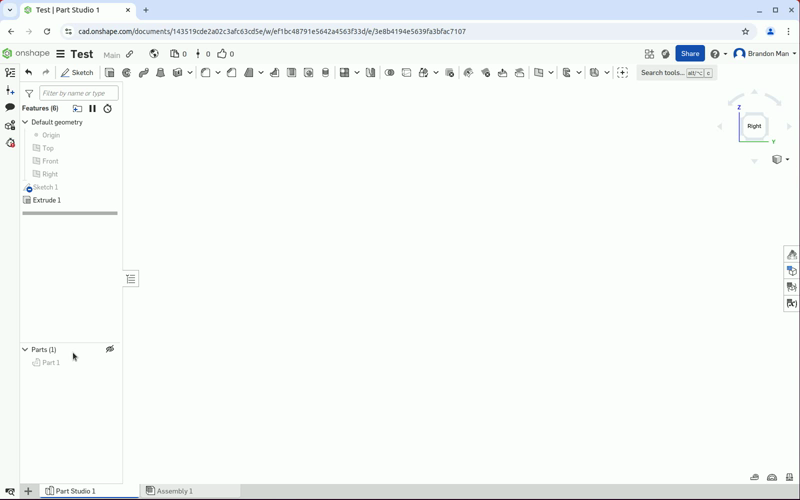
key(right)
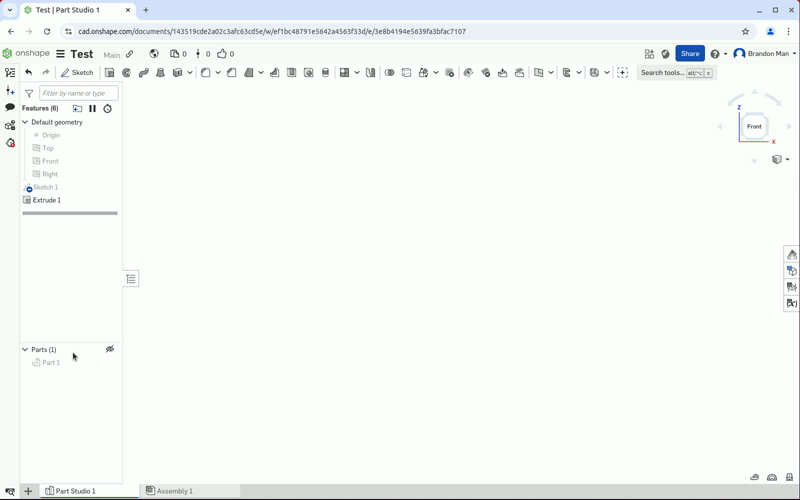
key_up(shift)
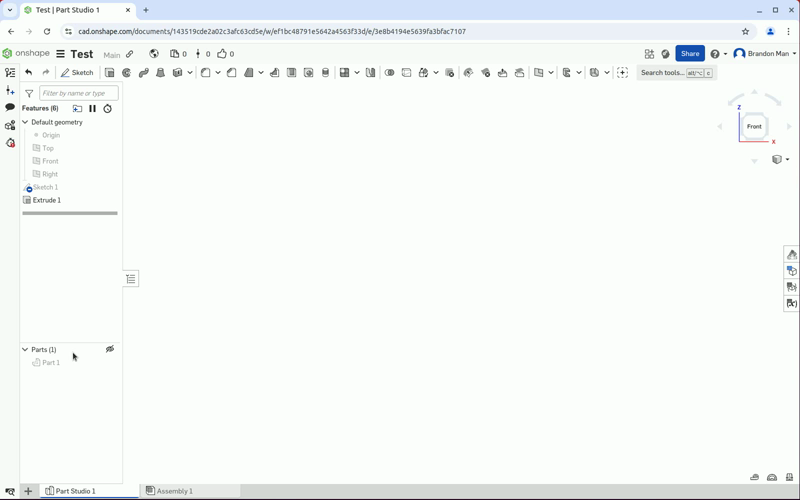
mouse_move(73, 352)
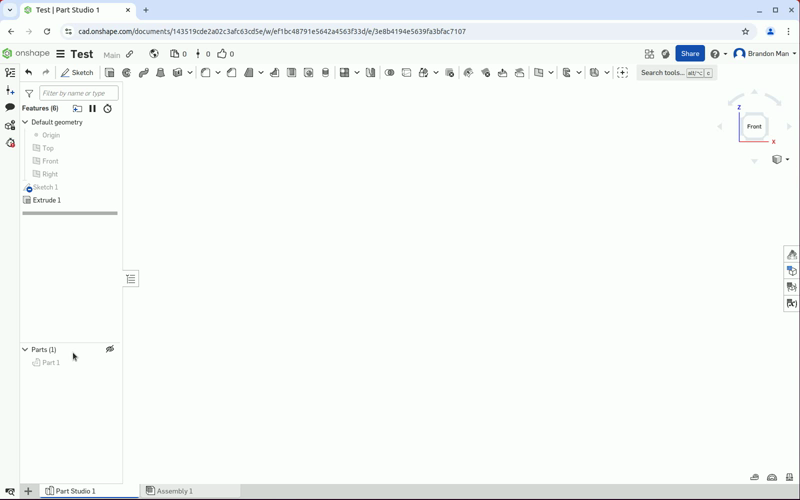
key(shift+y)
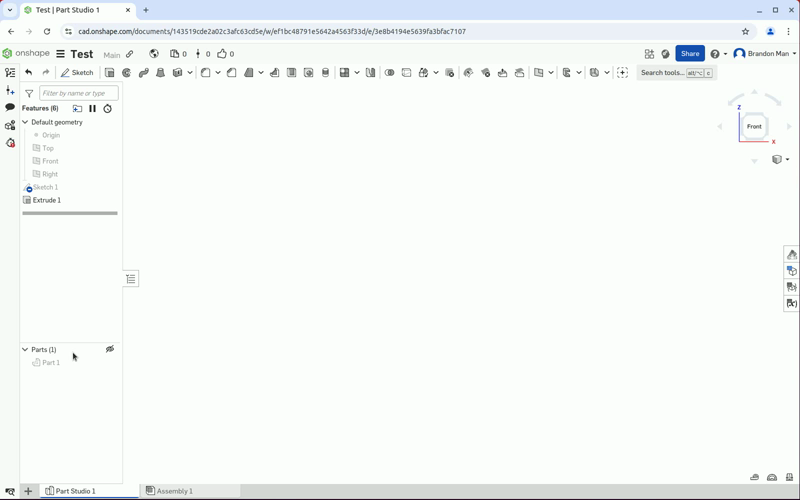
key(shift+s)
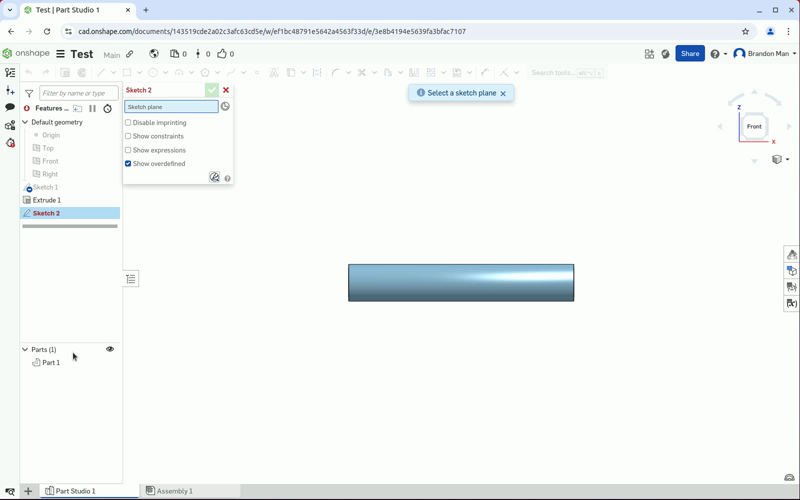
mouse_move(73, 163)
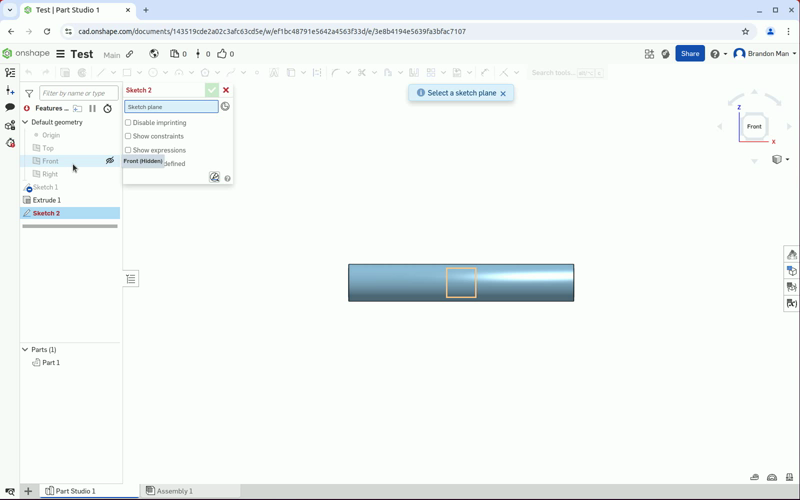
click(73, 163)
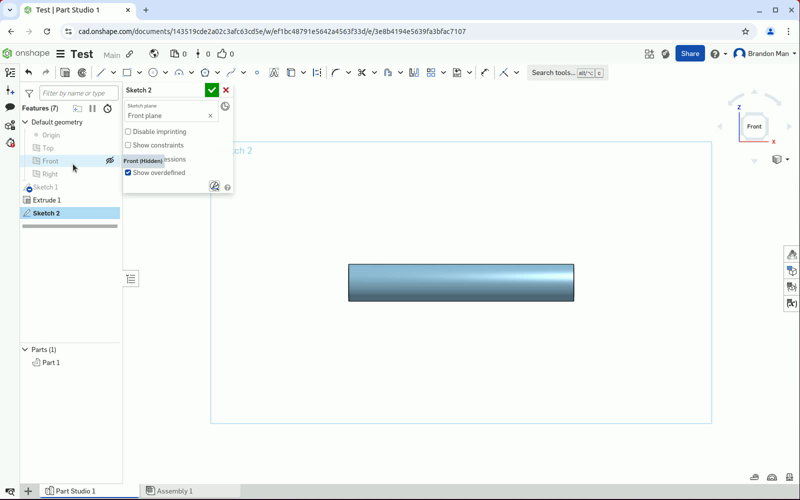
mouse_move(73, 352)
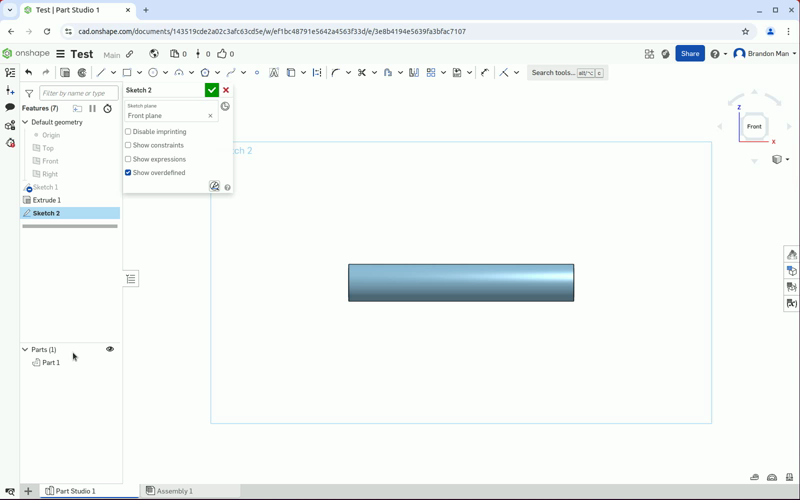
key(y)
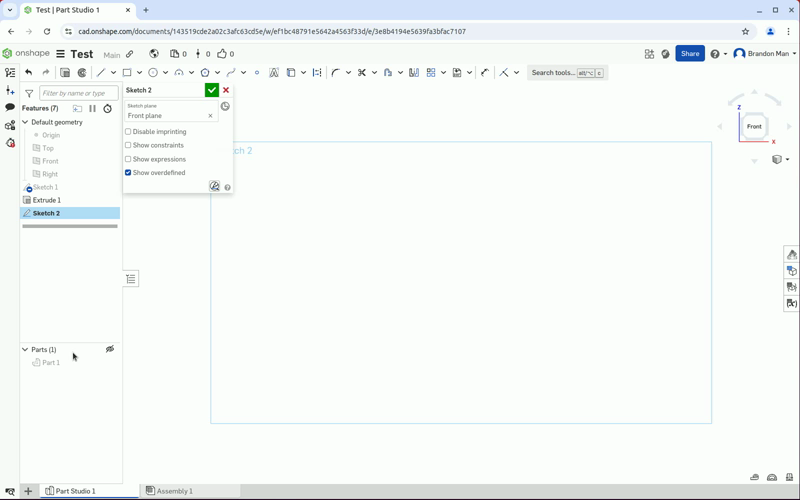
key(l)
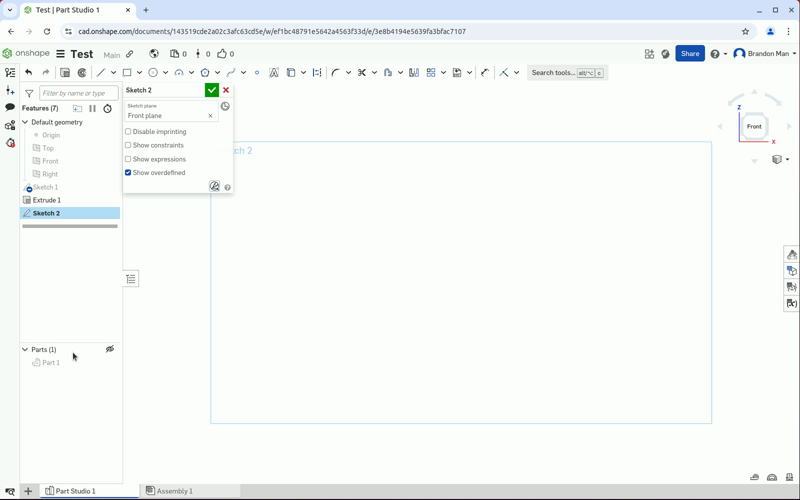
key_down(shift)
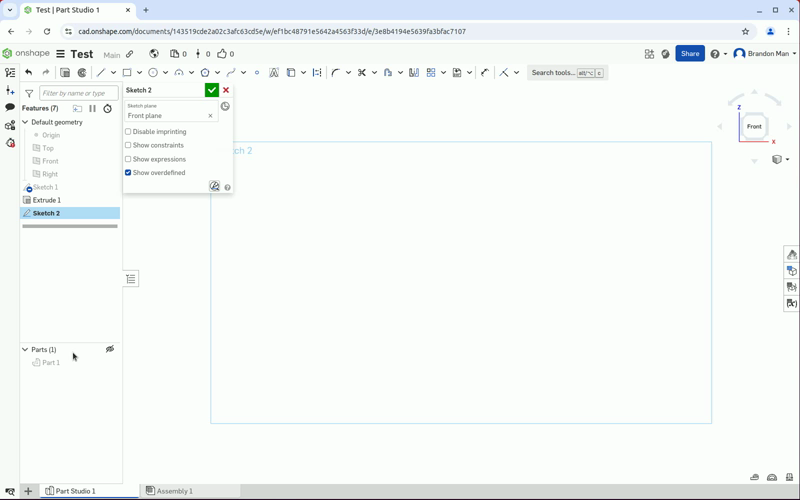
mouse_move(439, 273)
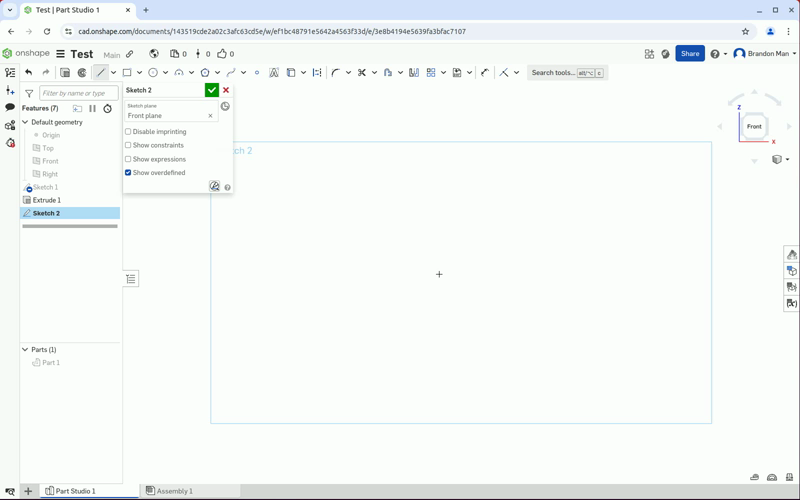
click(439, 273)
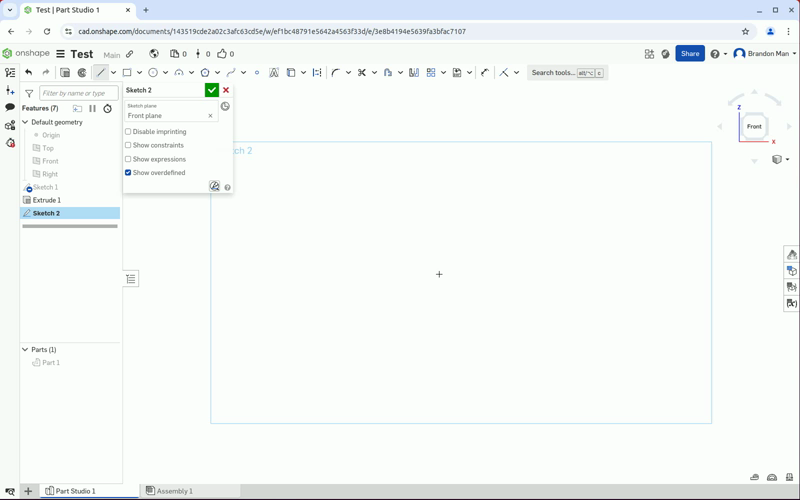
key_up(shift)
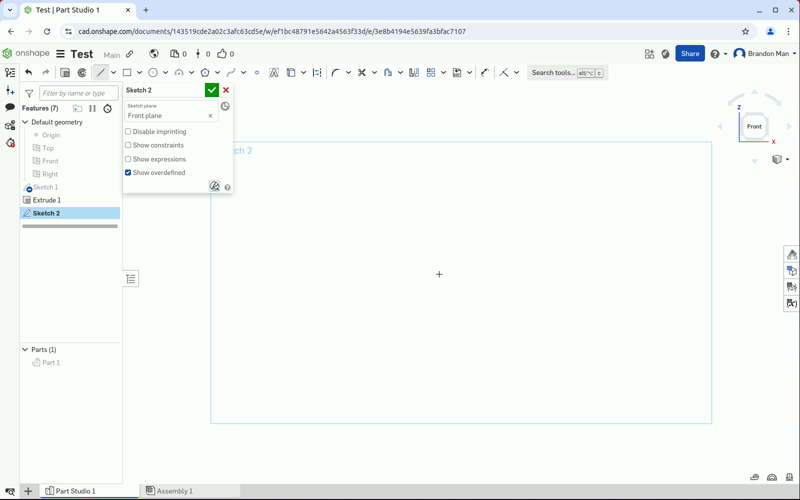
key_down(shift)
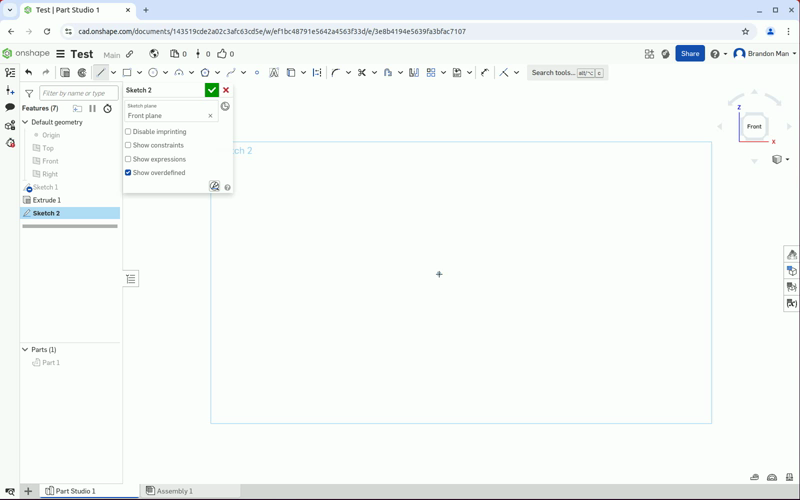
mouse_move(469, 273)
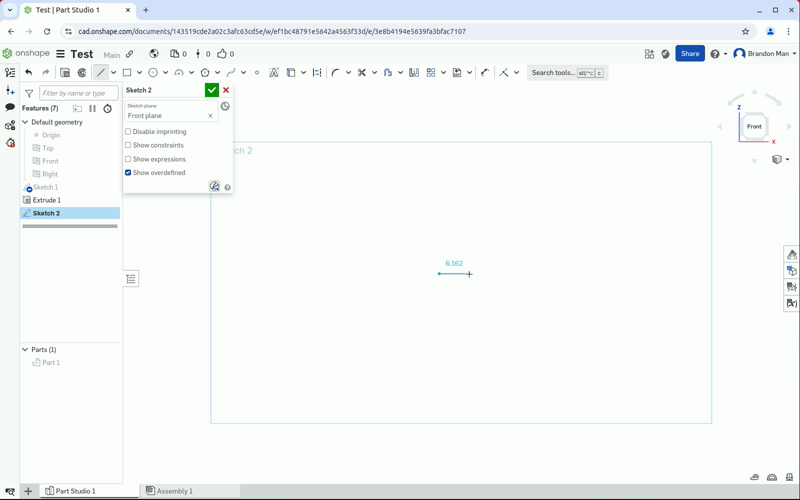
mouse_move(482, 273)
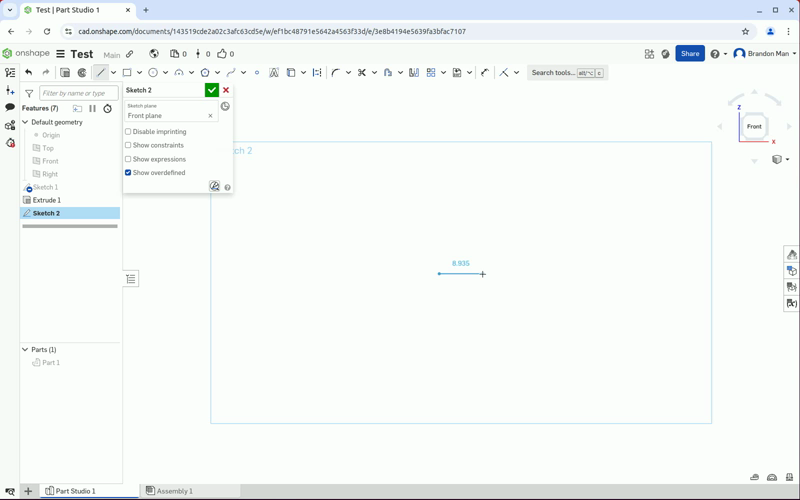
click(482, 273)
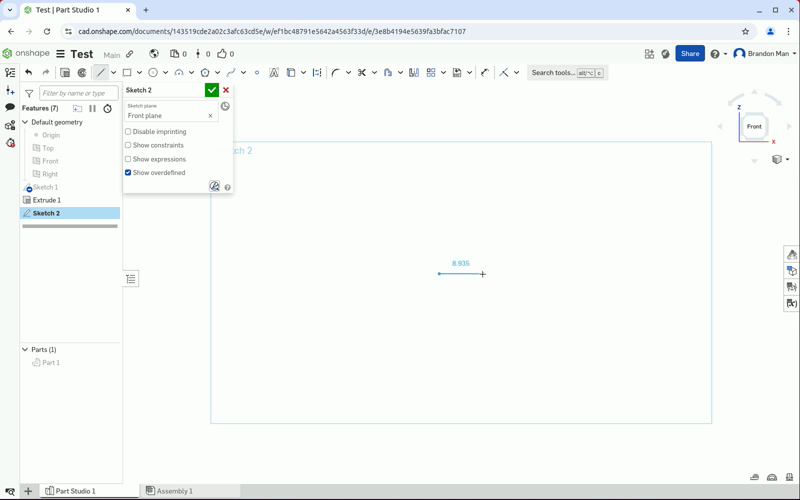
key_up(shift)
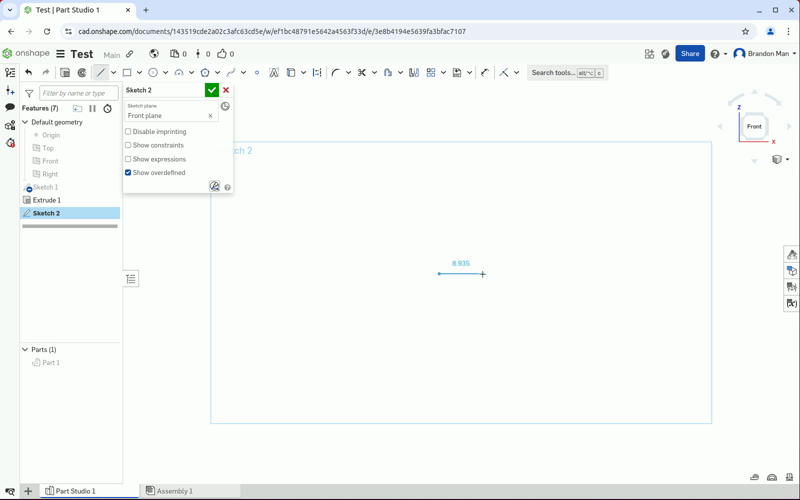
key_down(shift)
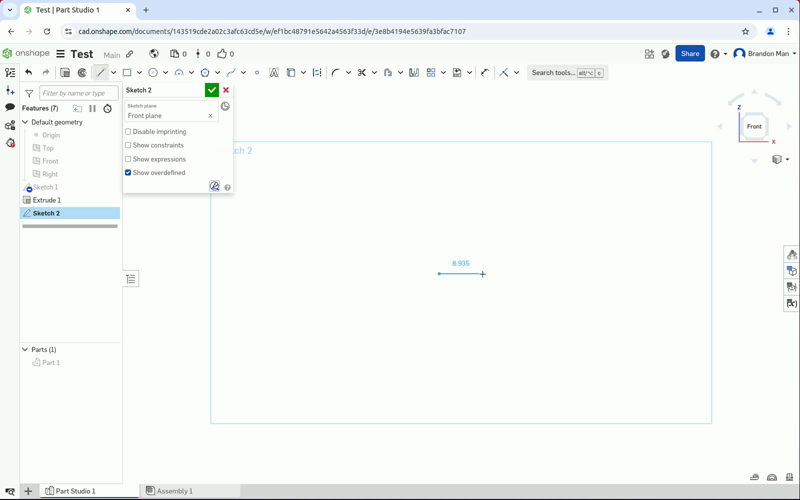
mouse_move(512, 273)
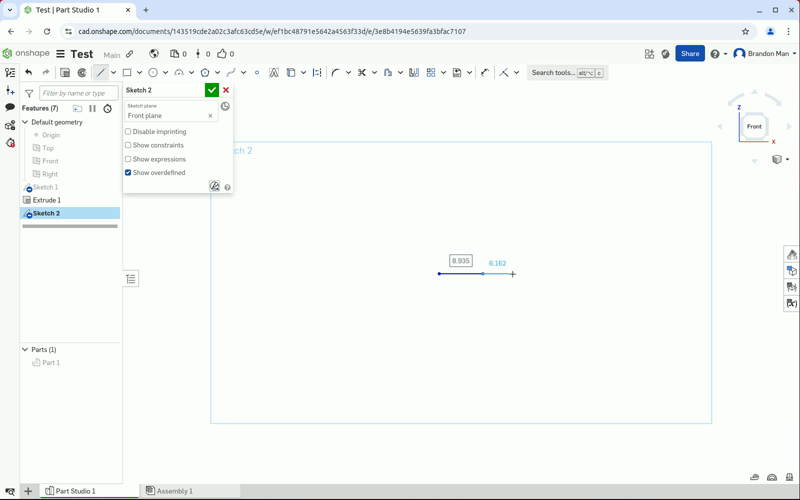
mouse_move(482, 259)
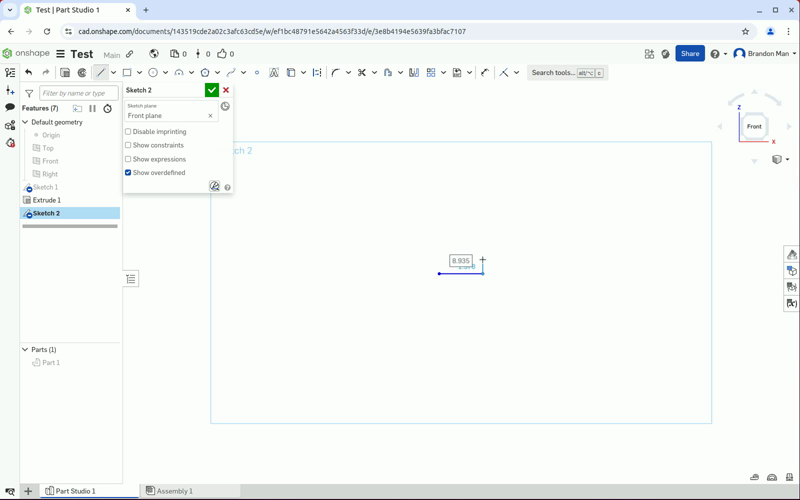
click(482, 259)
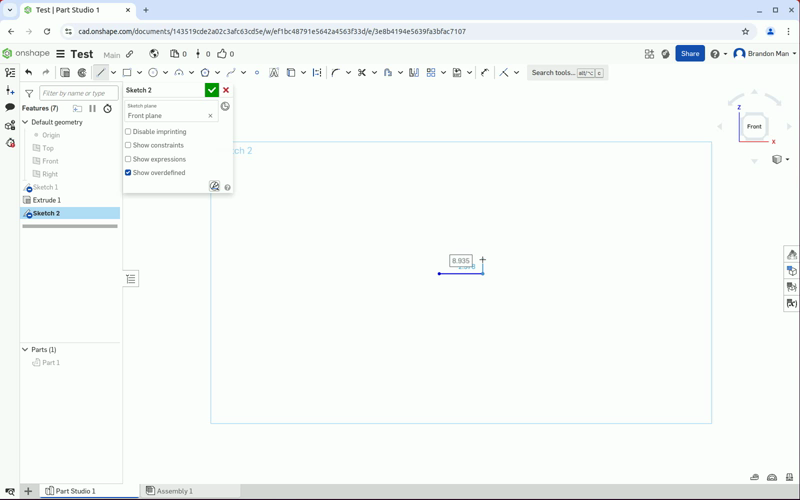
key_up(shift)
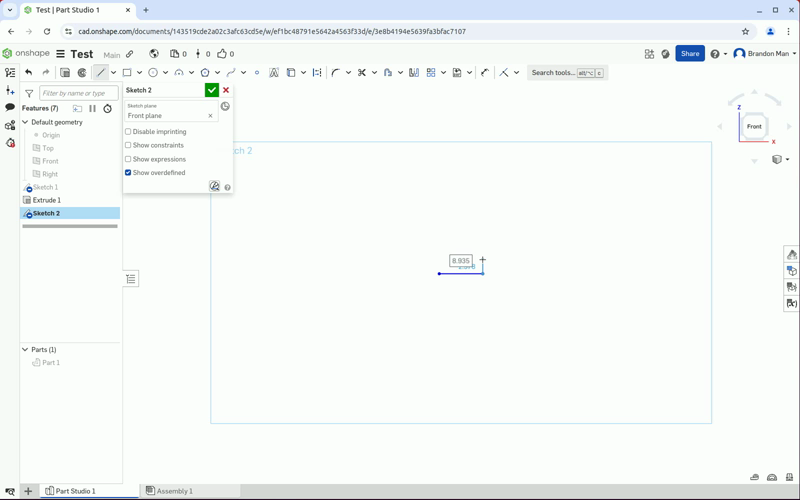
key_down(shift)
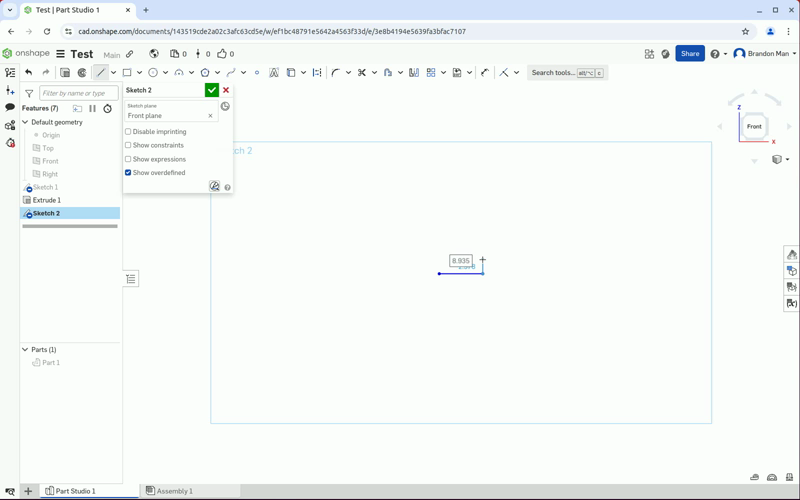
mouse_move(512, 259)
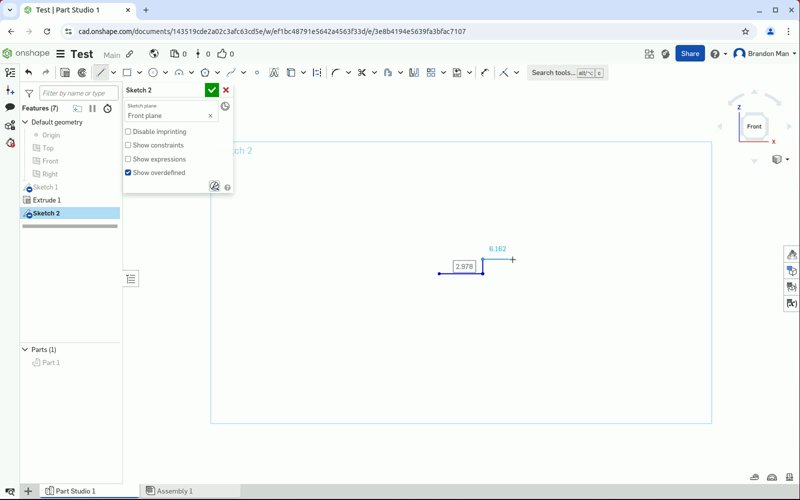
mouse_move(439, 259)
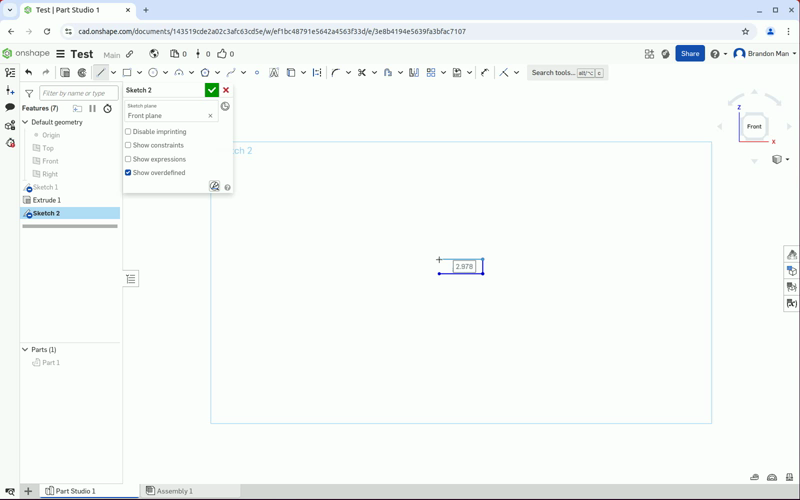
click(439, 259)
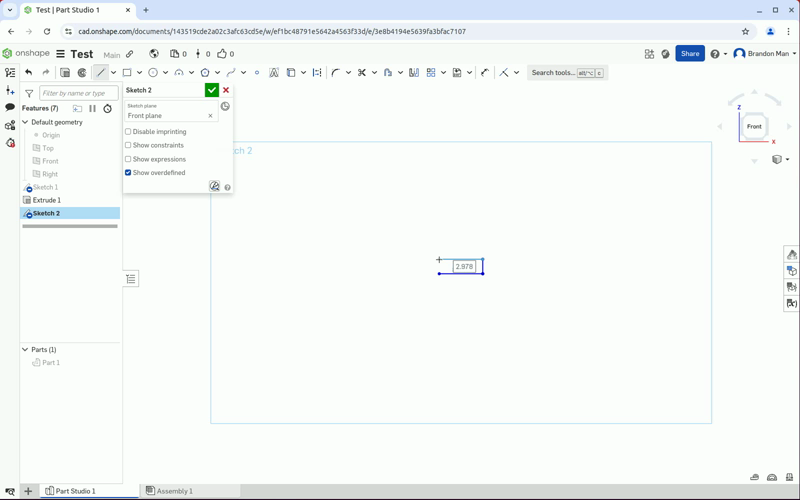
key_up(shift)
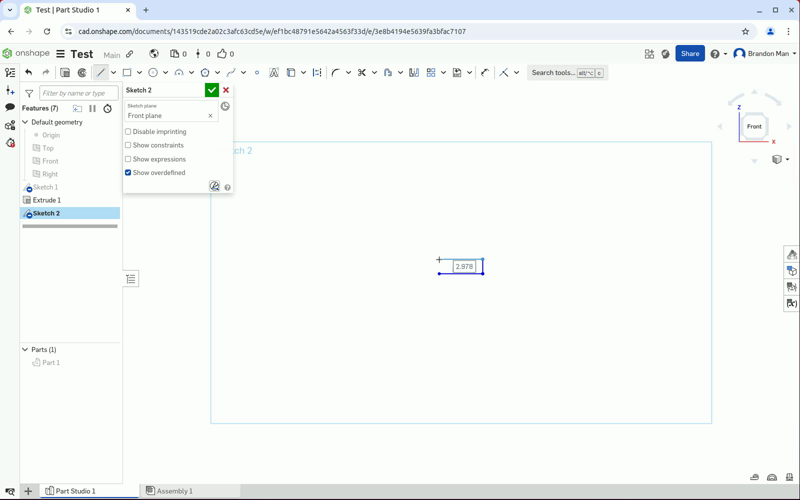
mouse_move(469, 259)
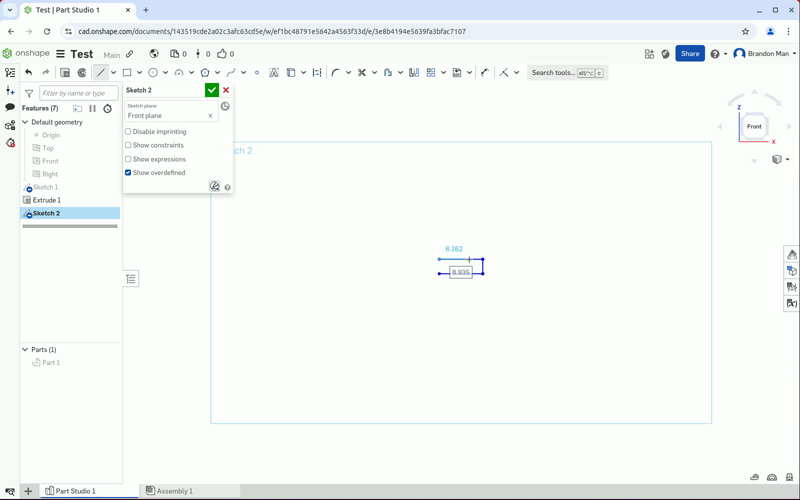
key_down(shift)
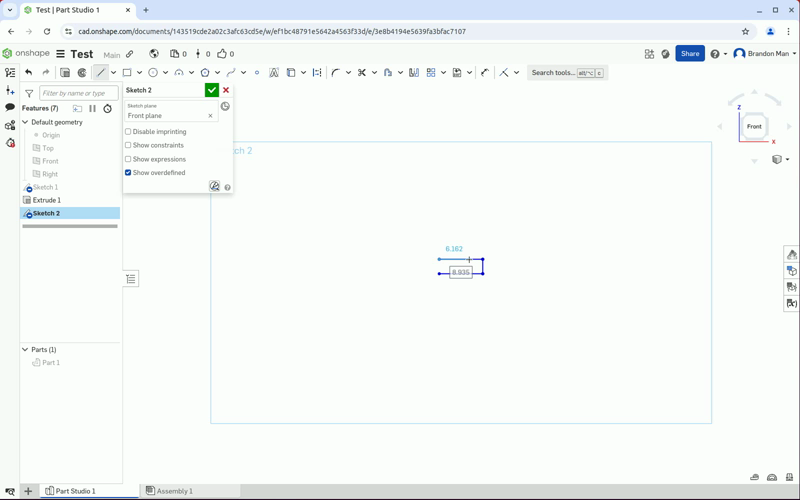
mouse_move(439, 273)
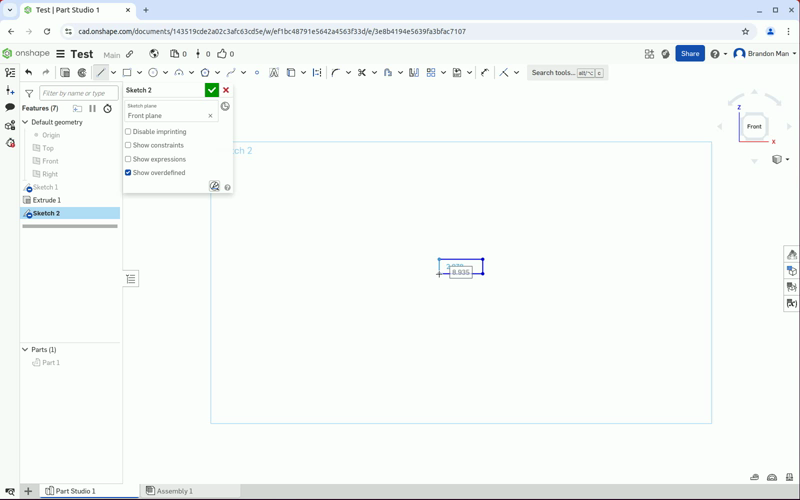
key_up(shift)
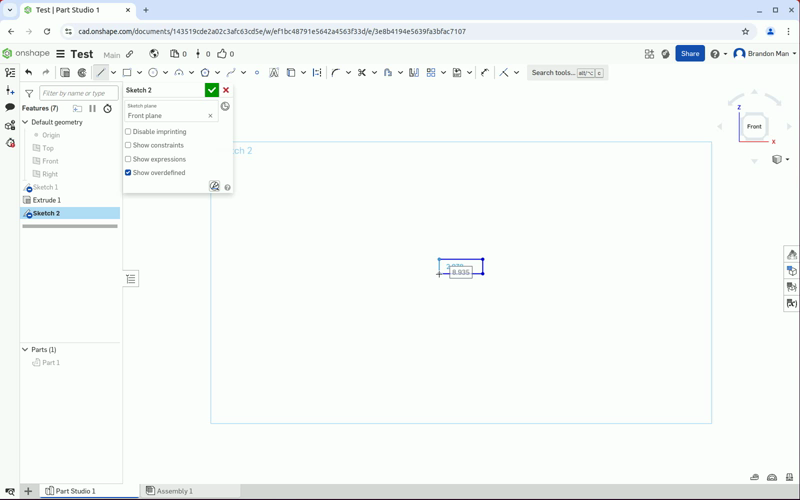
click(439, 273)
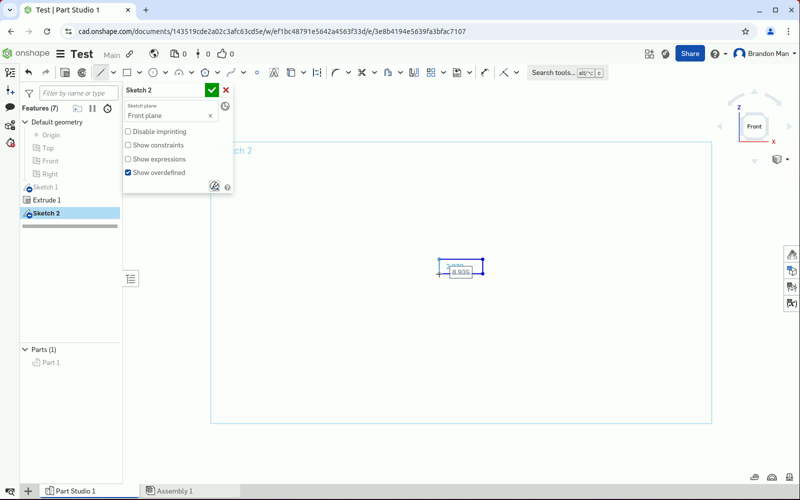
key(esc)
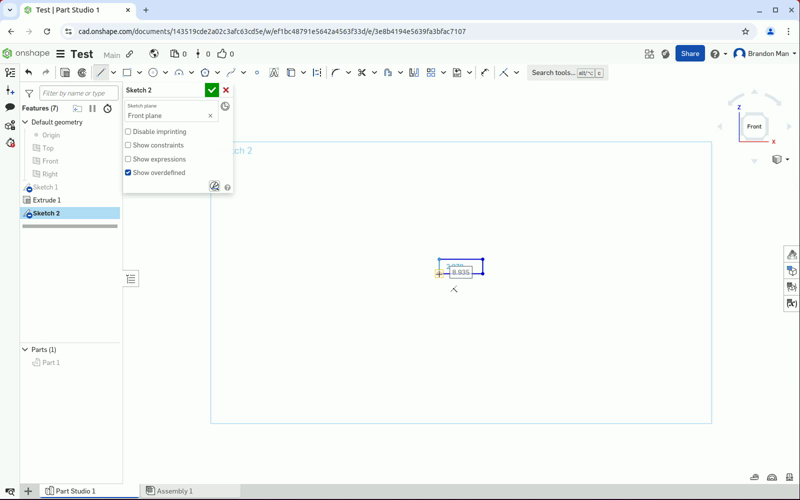
mouse_move(442, 266)
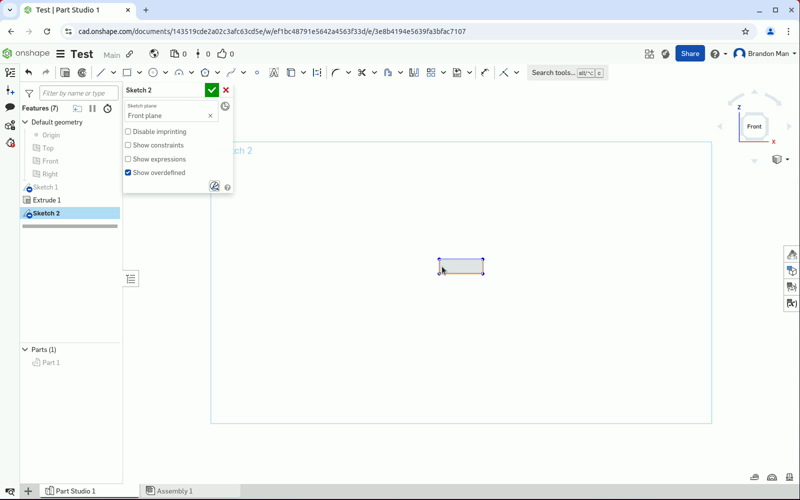
scroll(6)
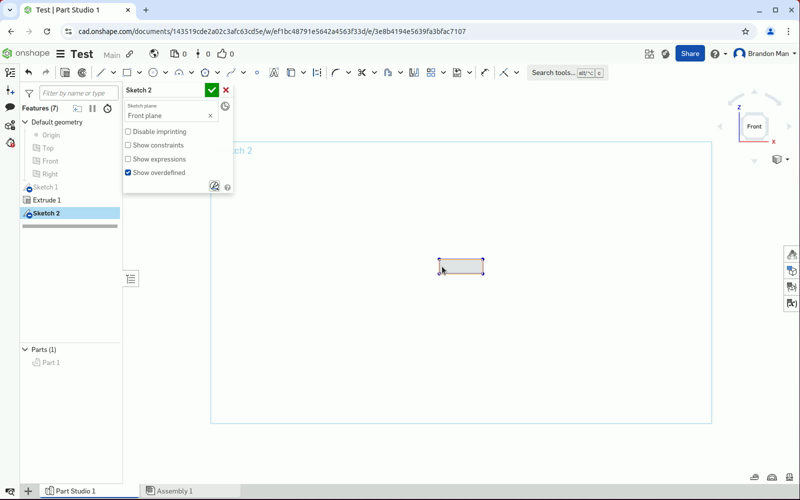
scroll(6)
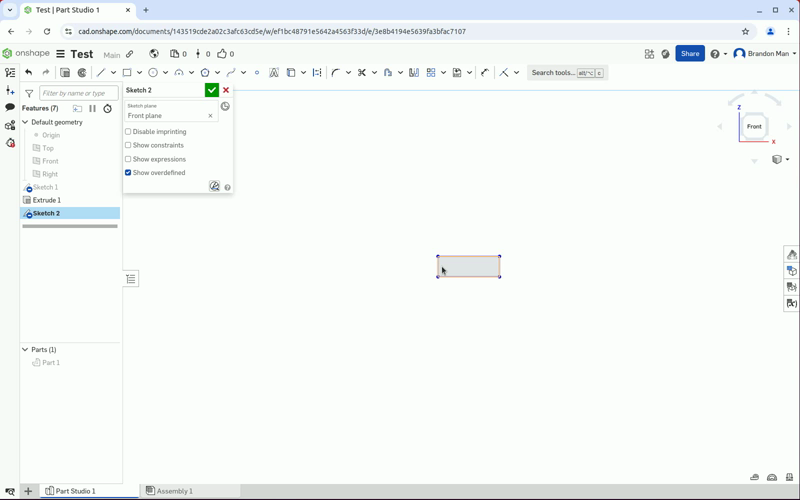
scroll(6)
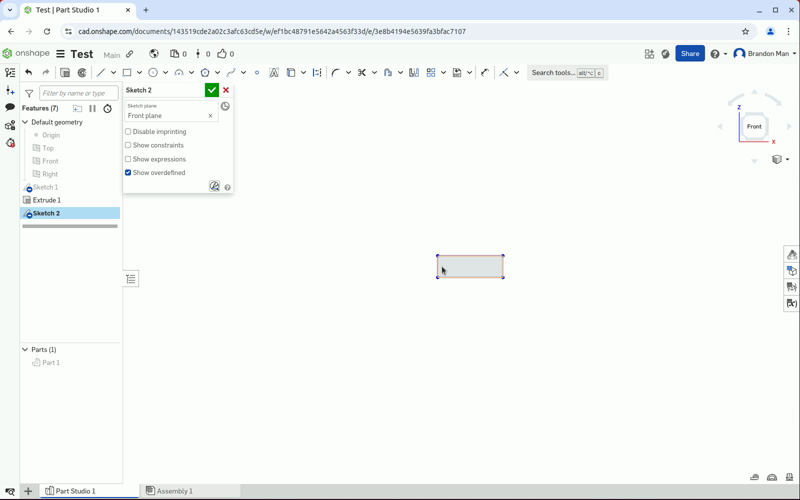
scroll(6)
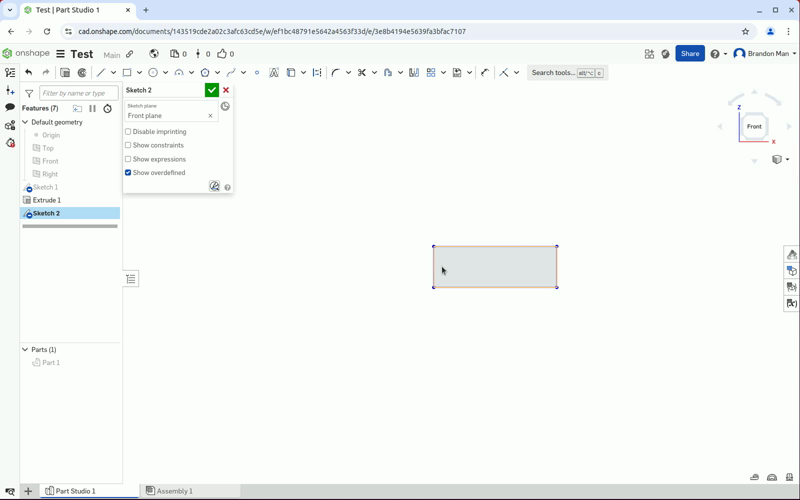
scroll(6)
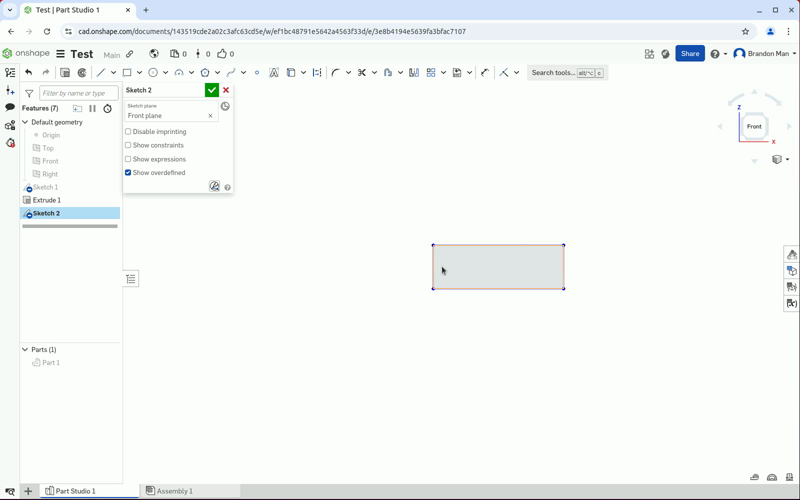
scroll(6)
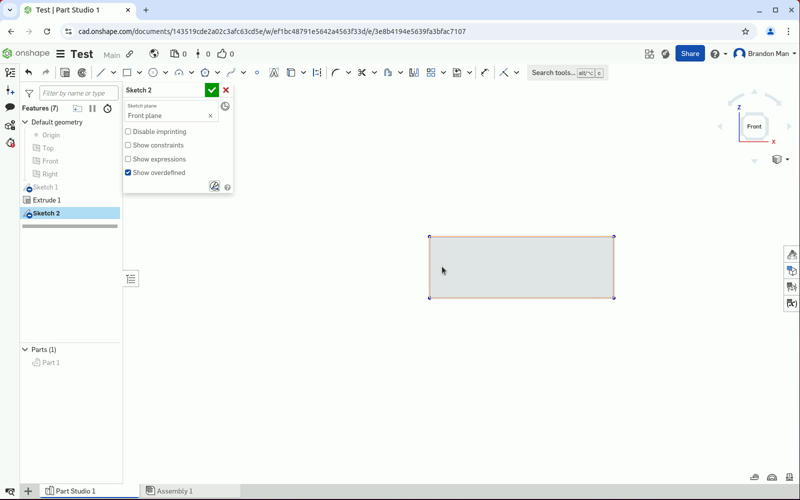
scroll(6)
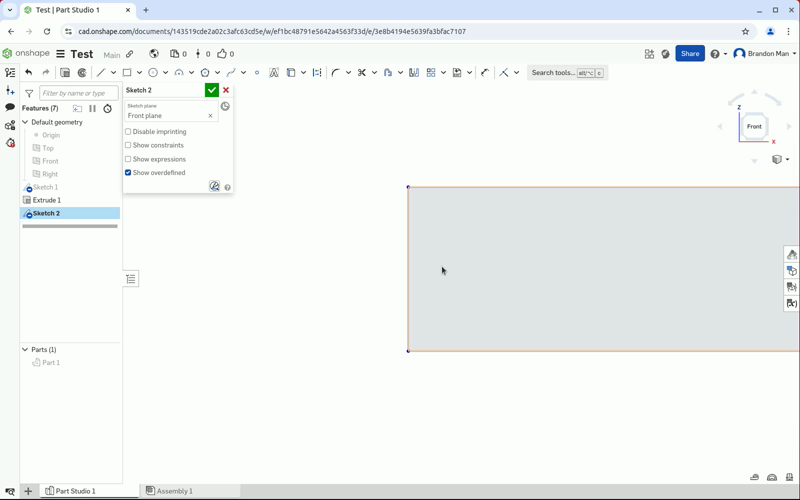
click(442, 266)
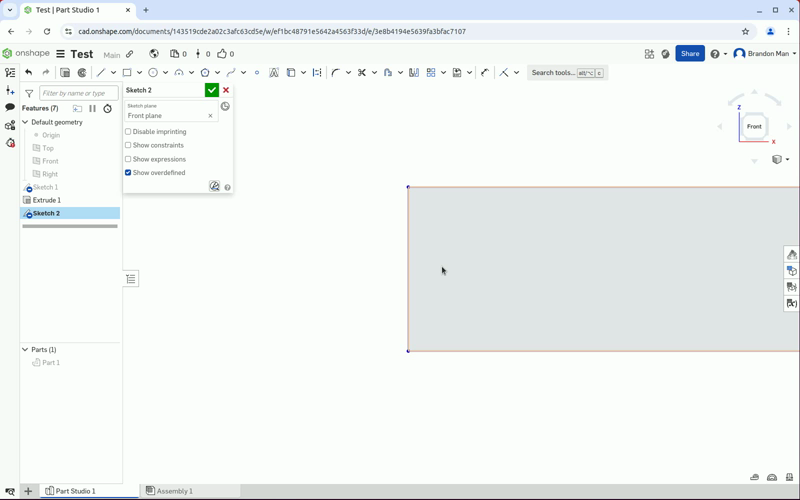
scroll(-6)
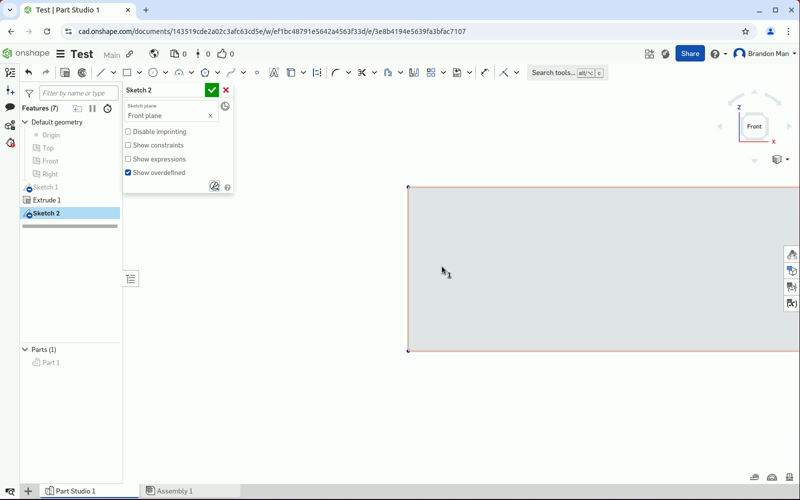
scroll(-6)
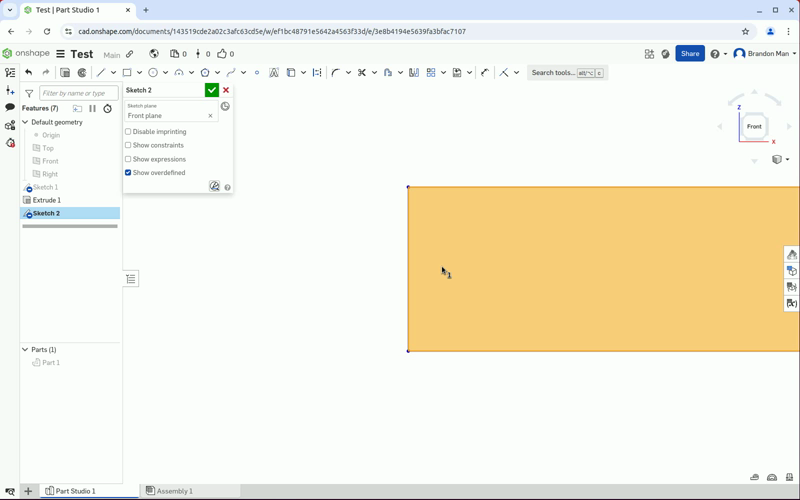
scroll(-6)
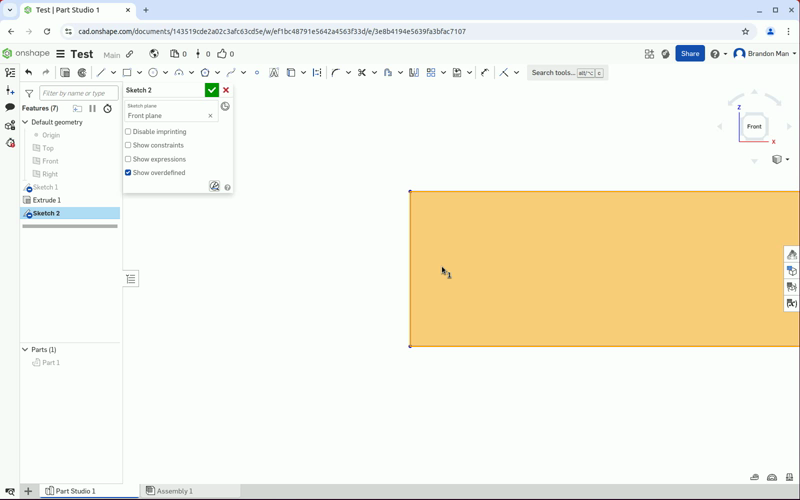
scroll(-6)
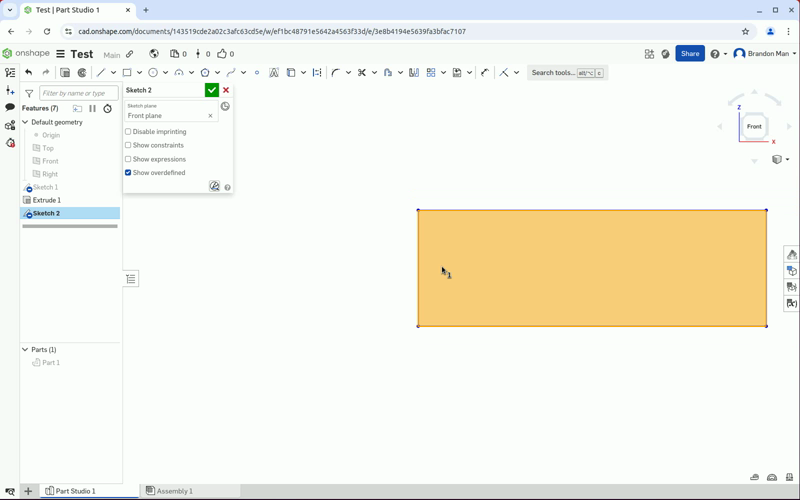
scroll(-6)
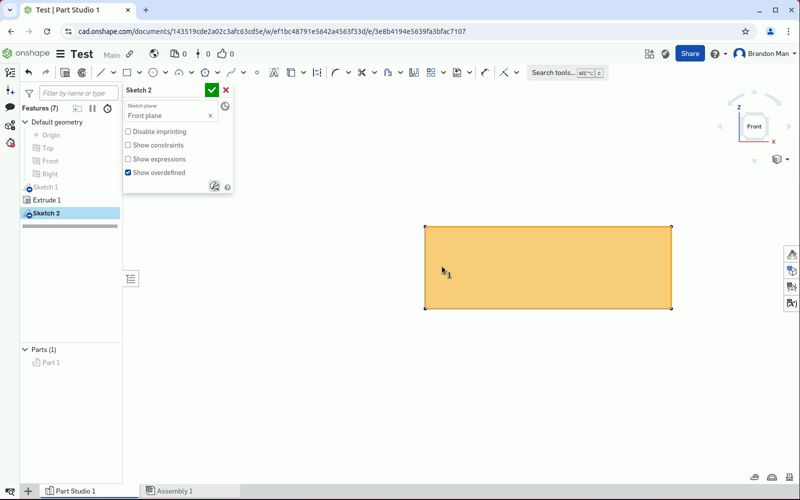
scroll(-6)
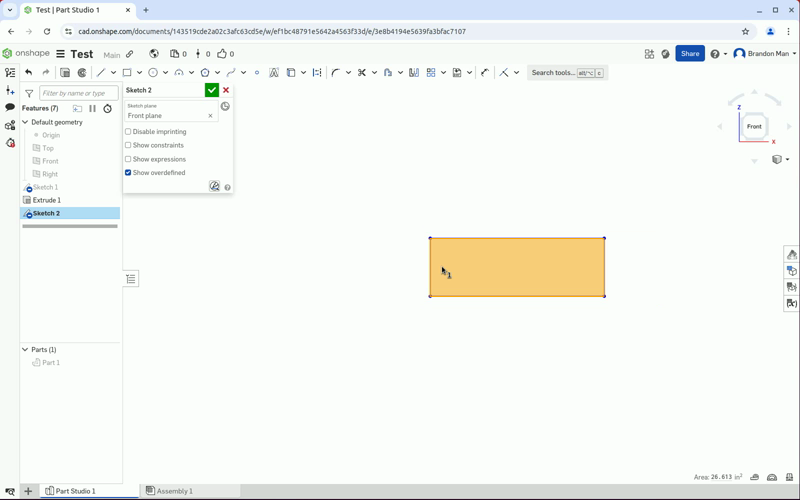
scroll(-6)
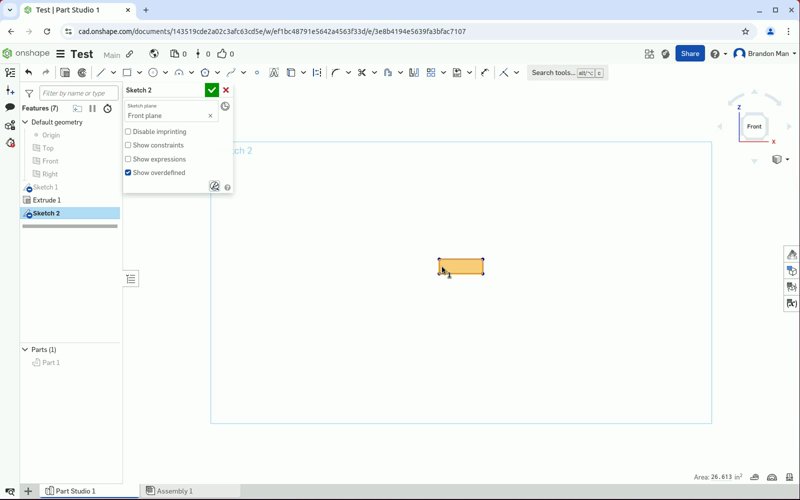
mouse_move(73, 352)
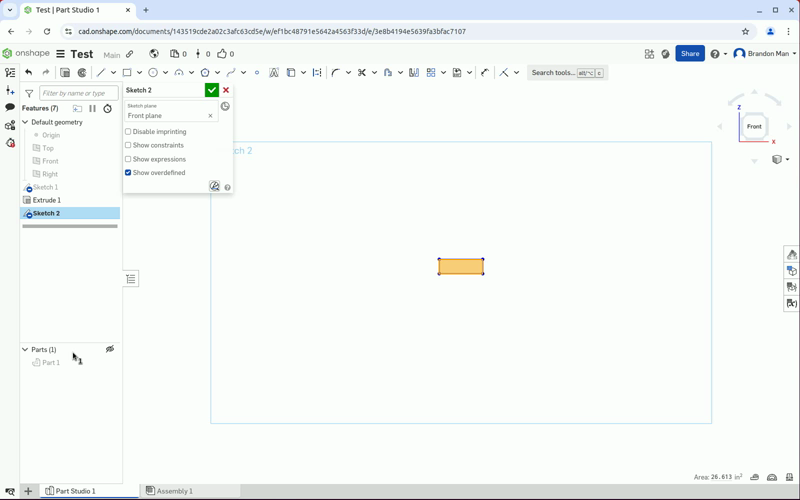
key(shift+y)
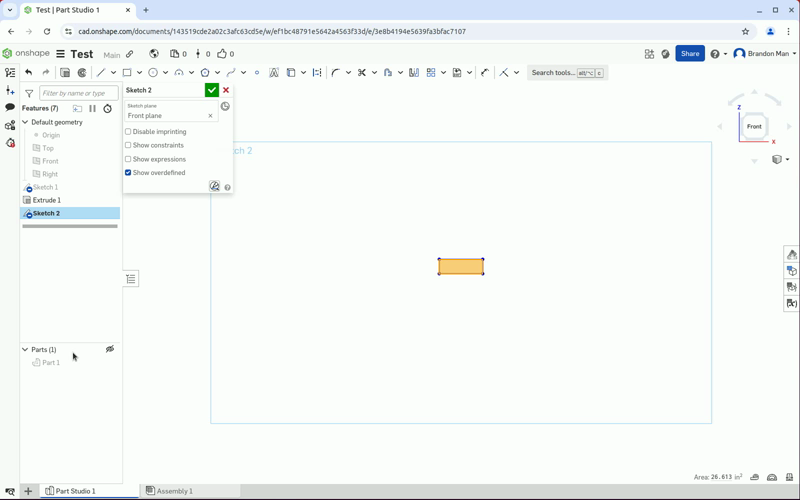
key(shift+e)
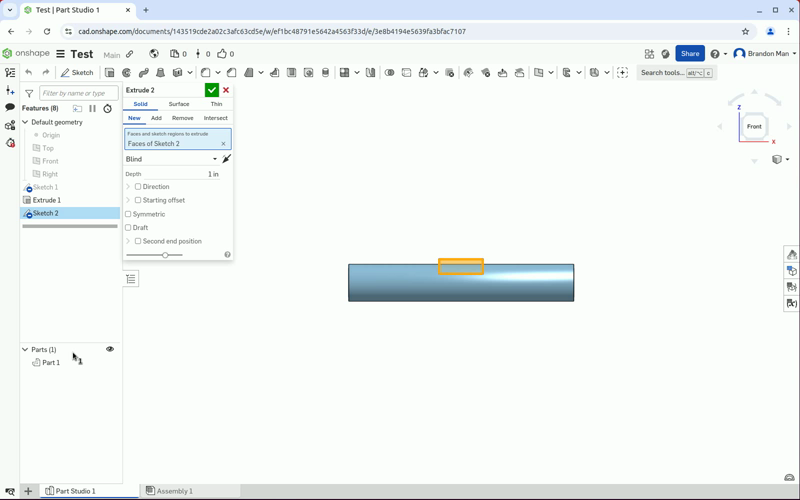
mouse_move(143, 106)
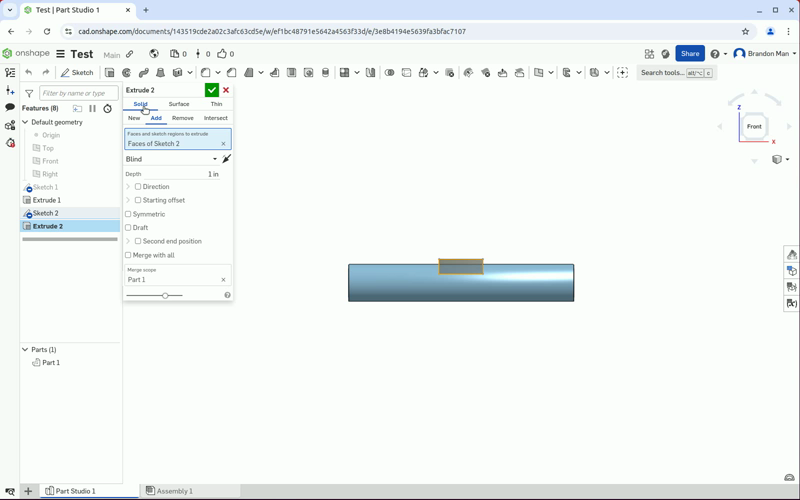
click(143, 106)
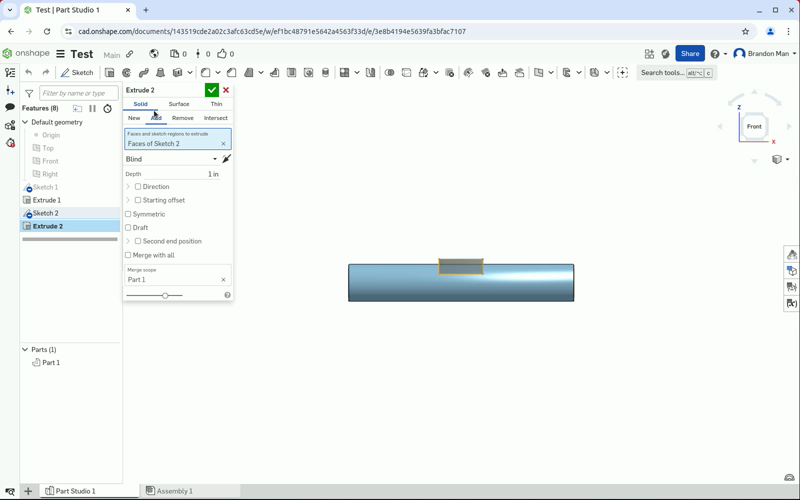
mouse_move(186, 120)
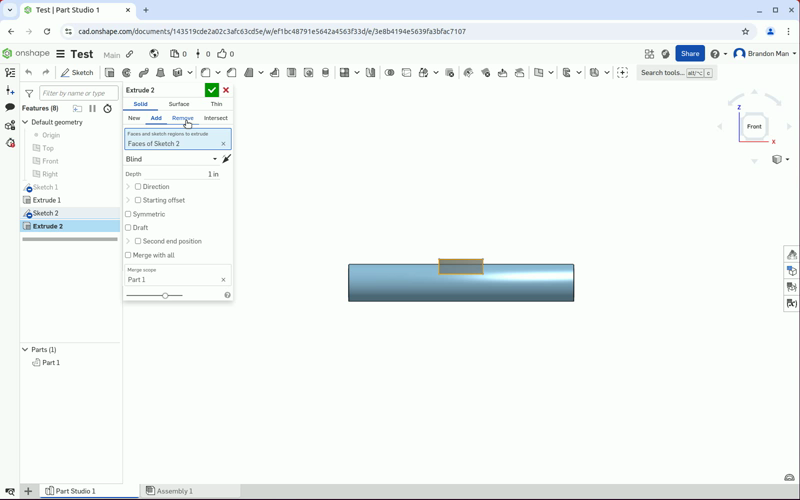
click(186, 120)
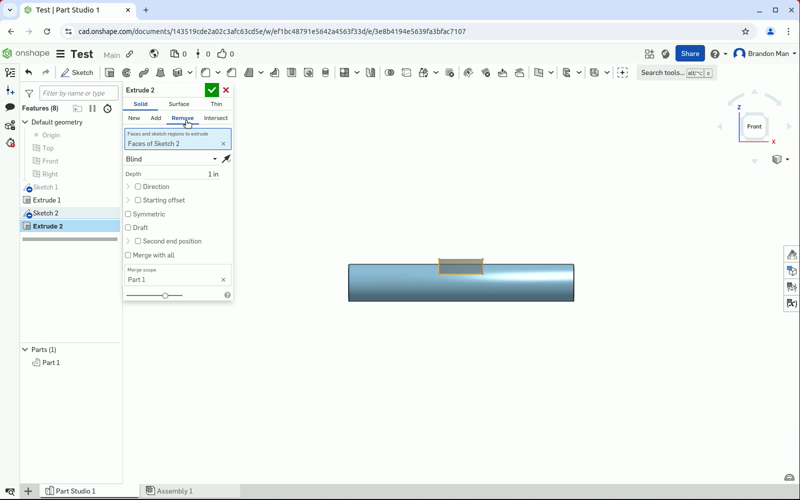
key(tab, 4)
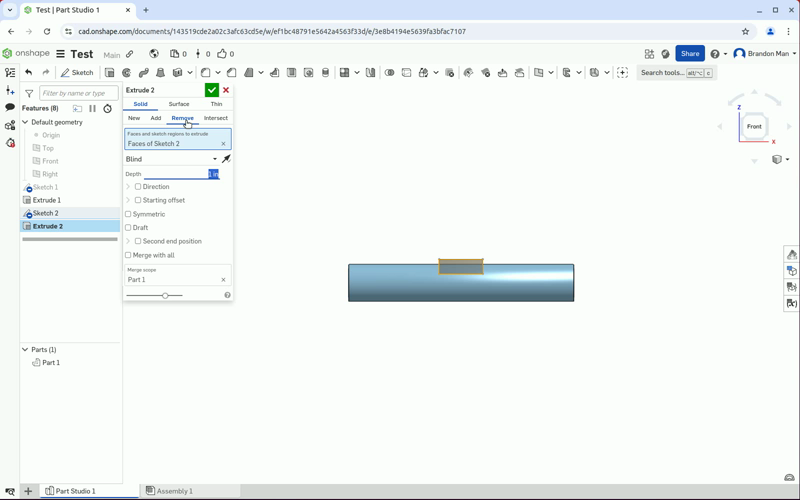
text(11.554)
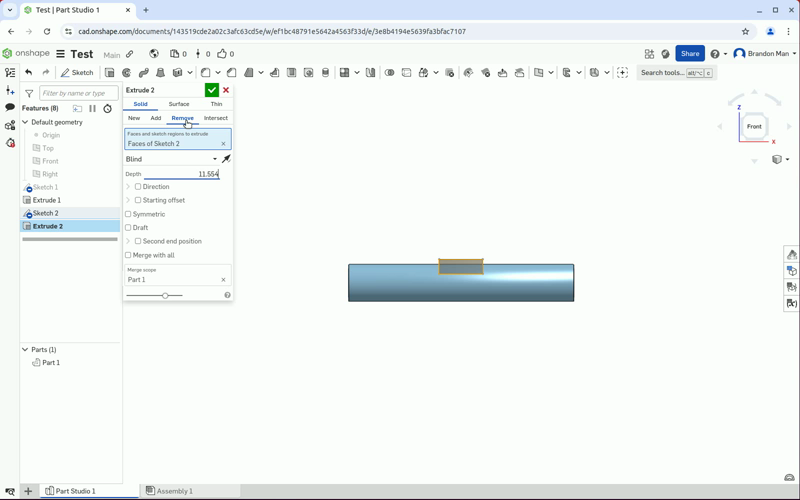
key(tab, 3)
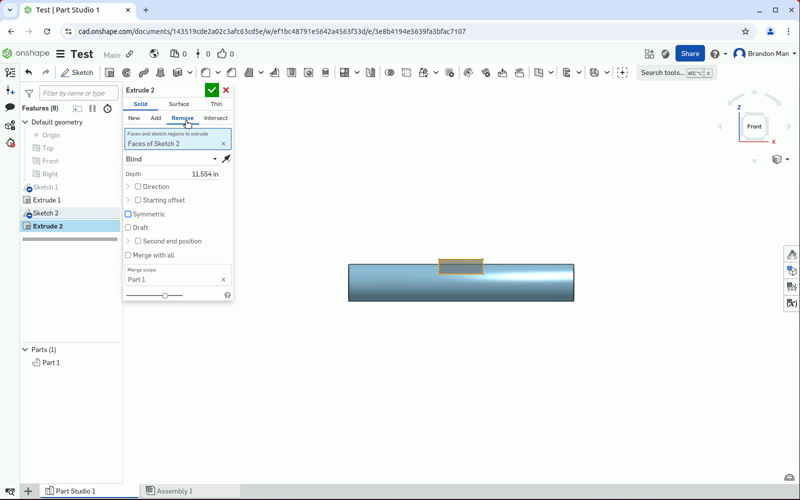
key(space)
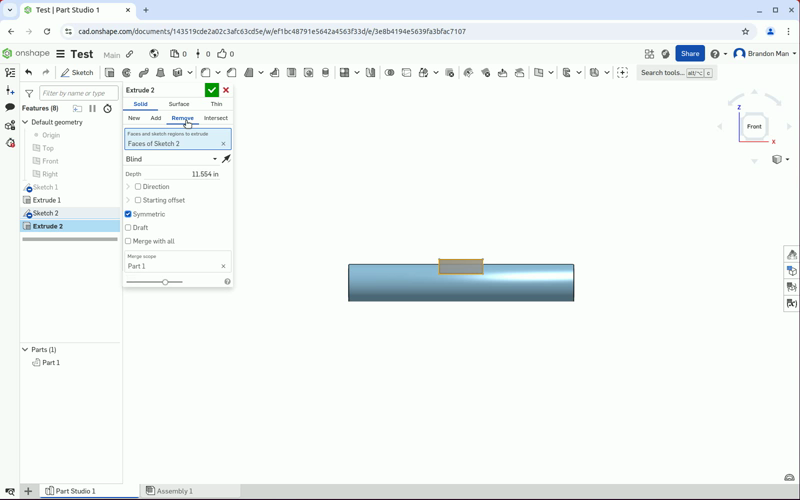
key(tab, 2)
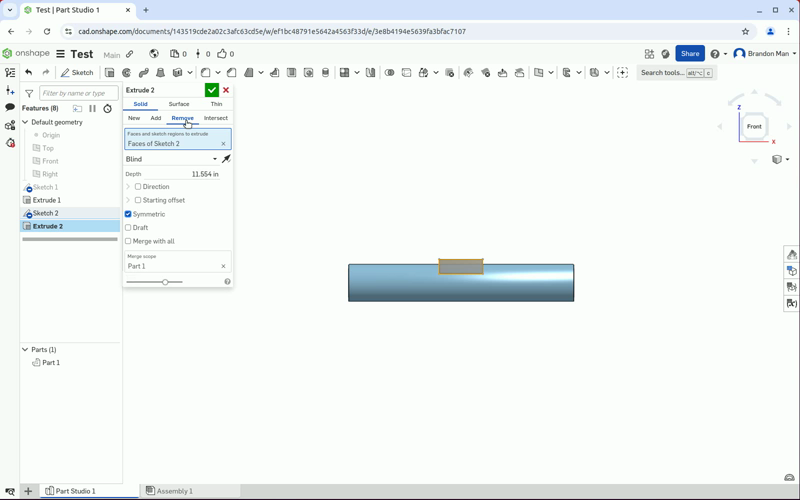
key(space)
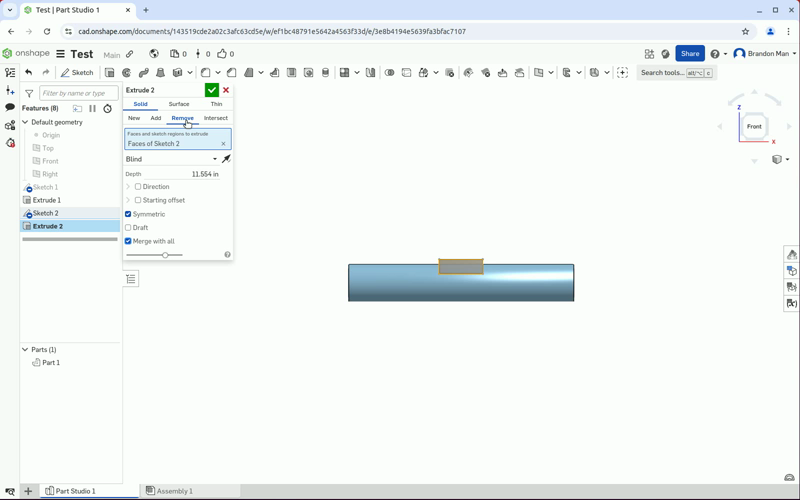
key(enter)
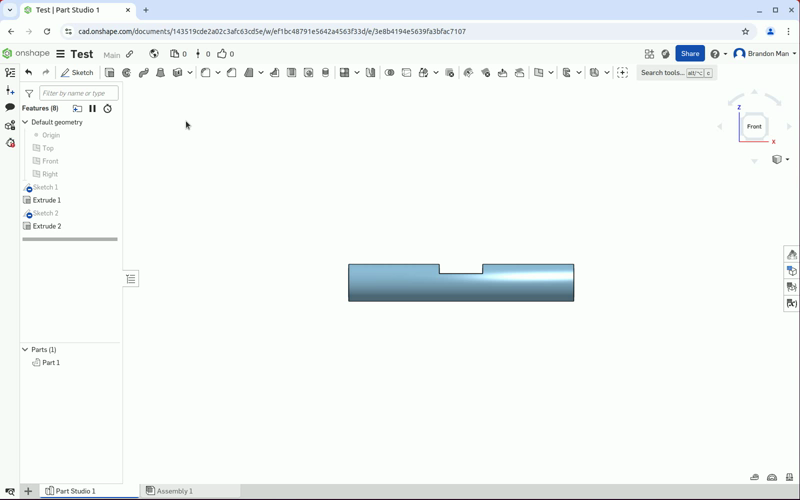
key(shift+h)
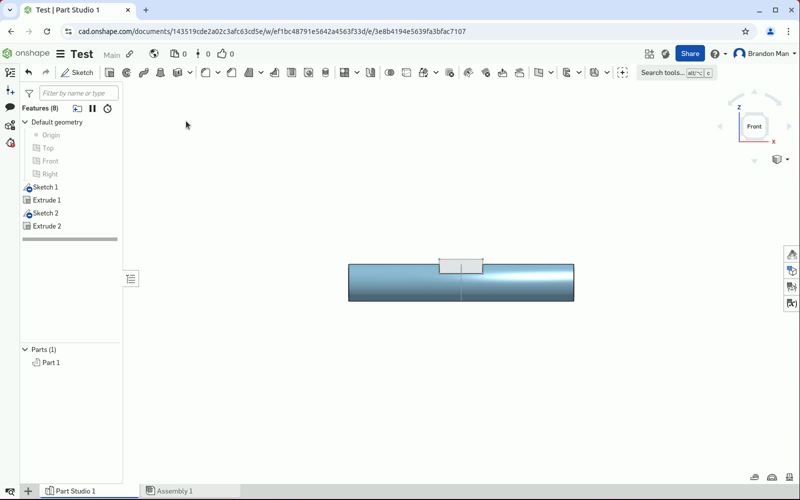
key(shift+h)
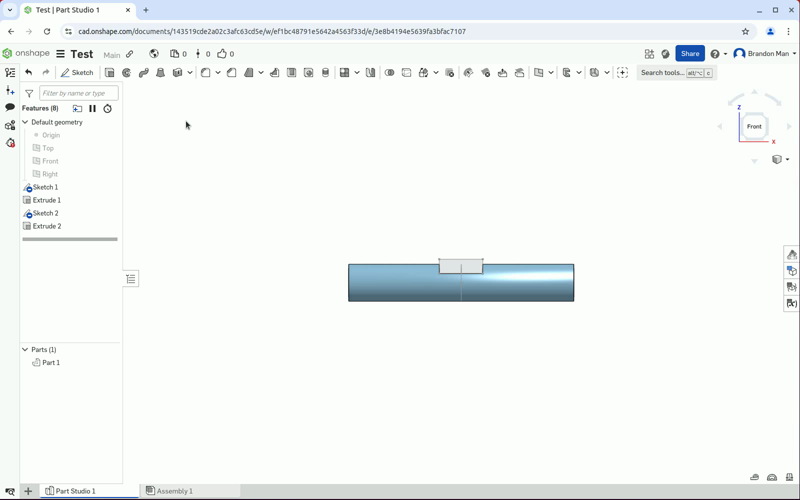
key(shift+7)
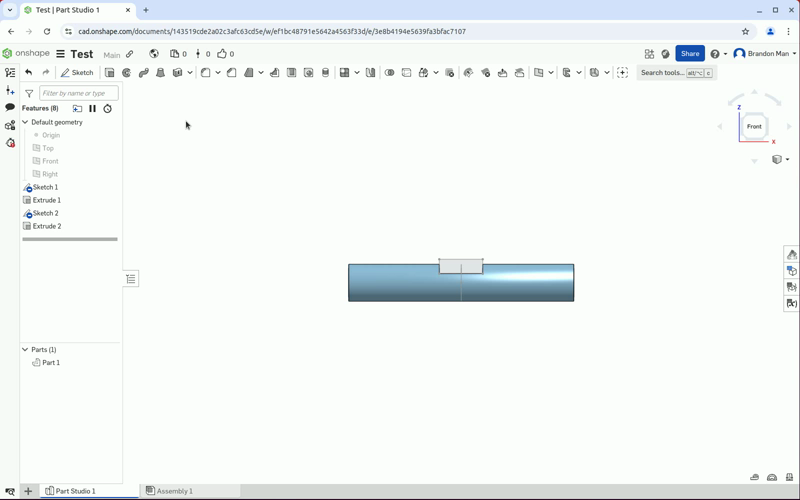
key(left, 2)
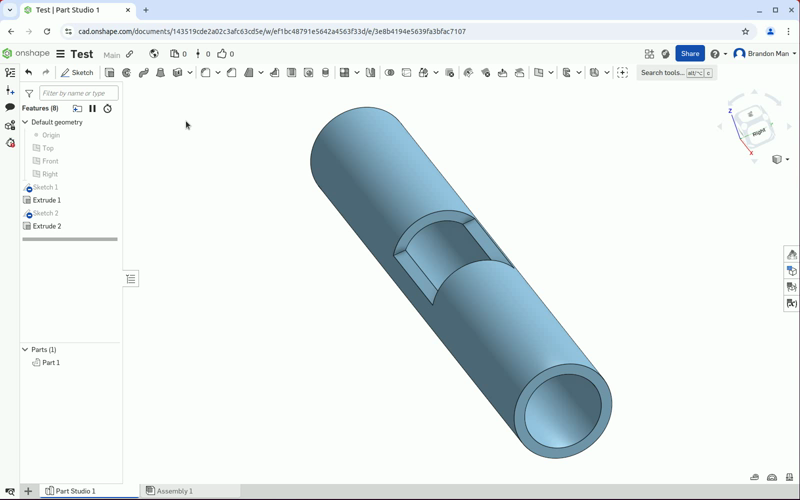
key(down, 2)
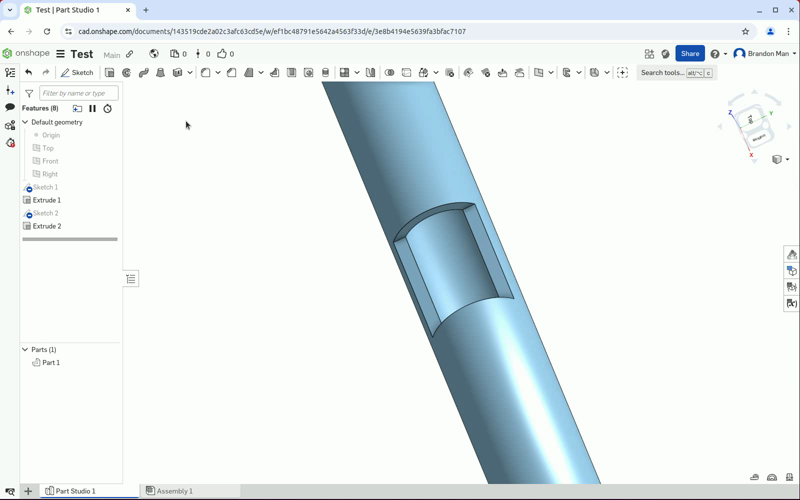
key(up, 2)
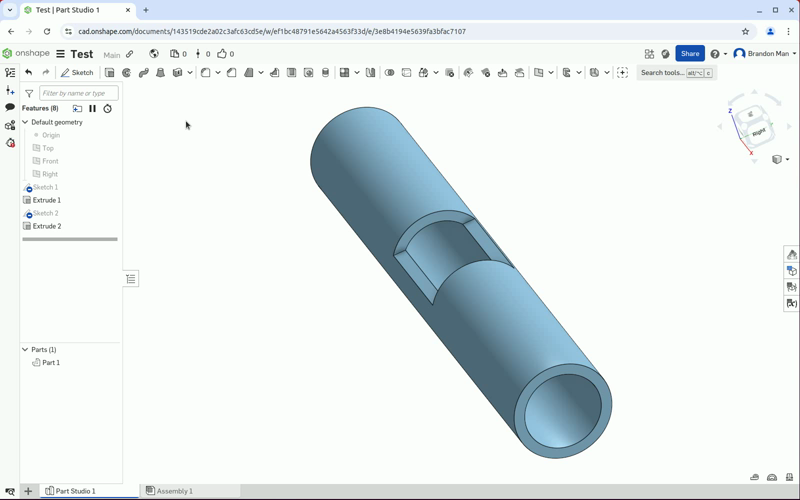
key(right, 2)
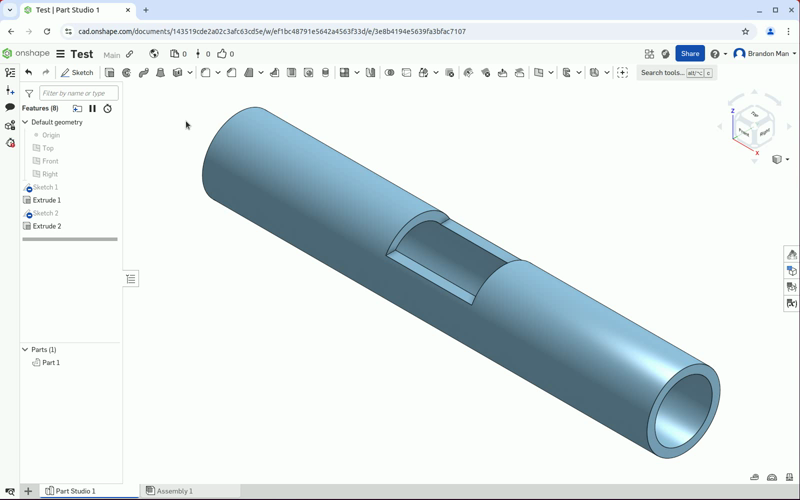
mouse_move(73, 189)
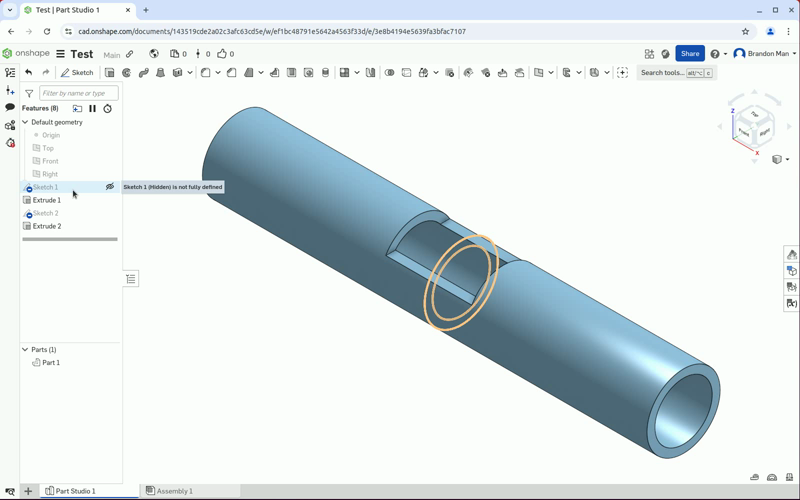
click(73, 189)